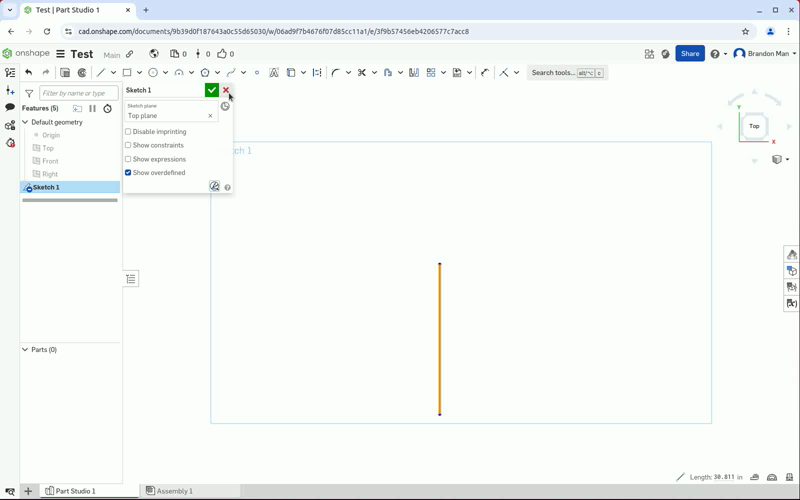
key(shift+h)
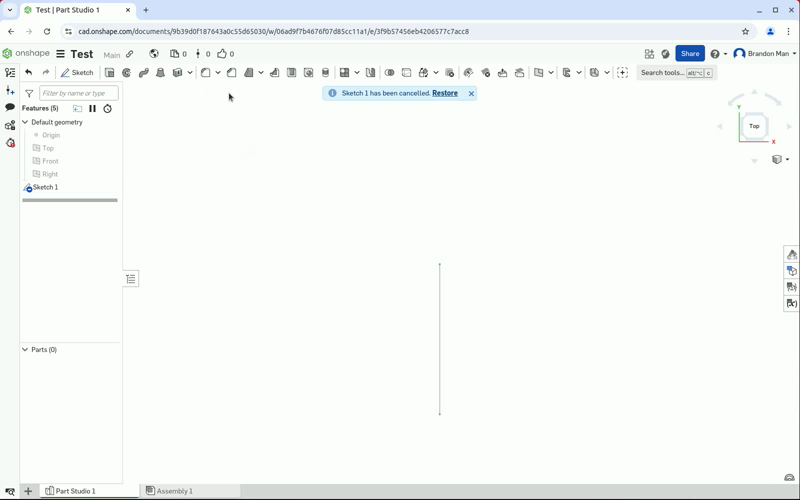
key(shift+s)
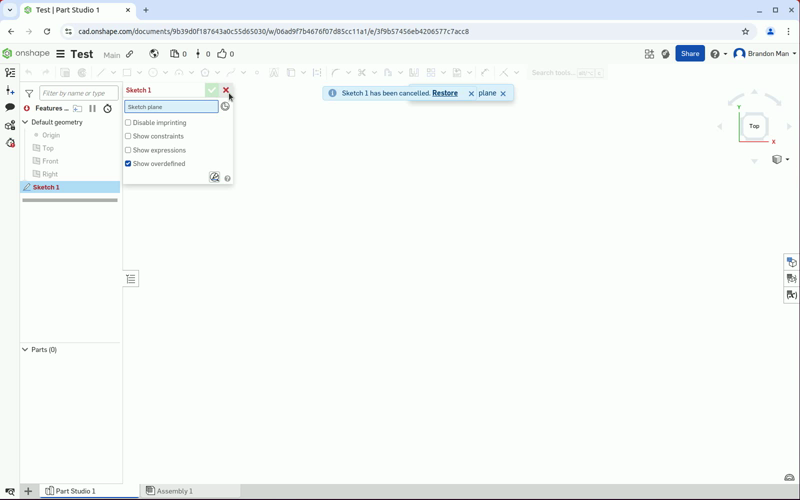
mouse_move(73, 150)
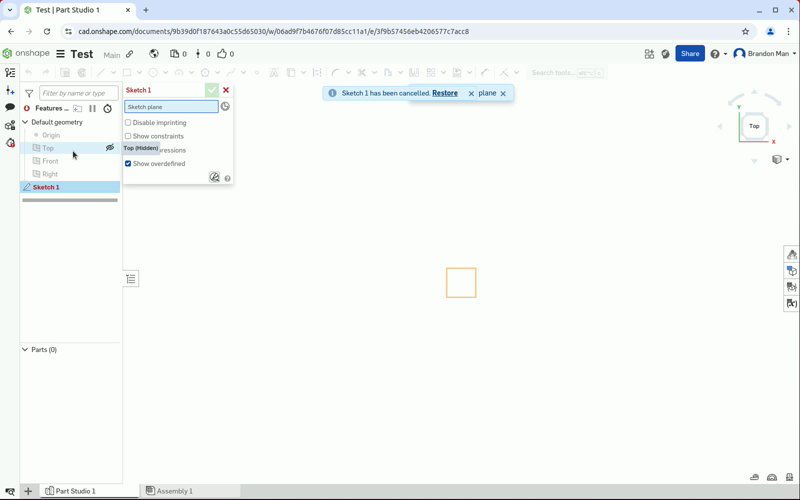
click(73, 150)
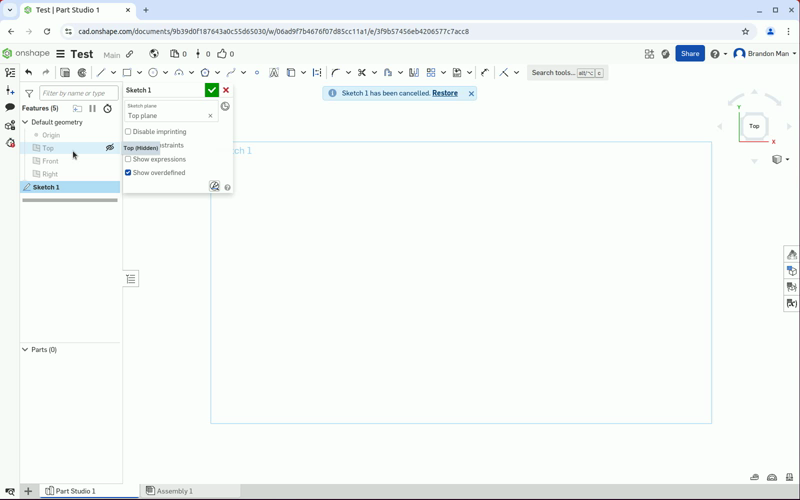
mouse_move(73, 352)
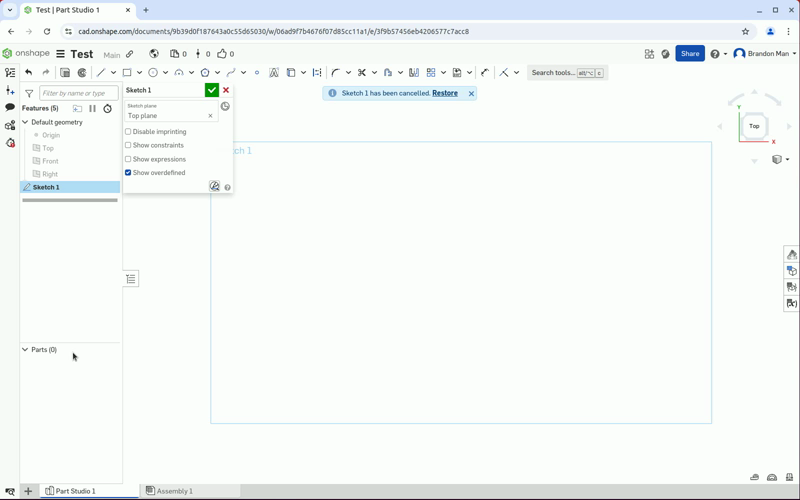
key(y)
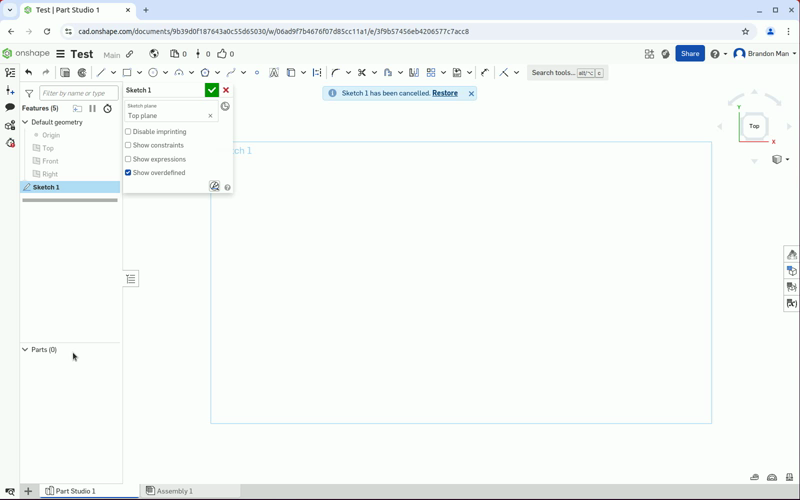
key(c)
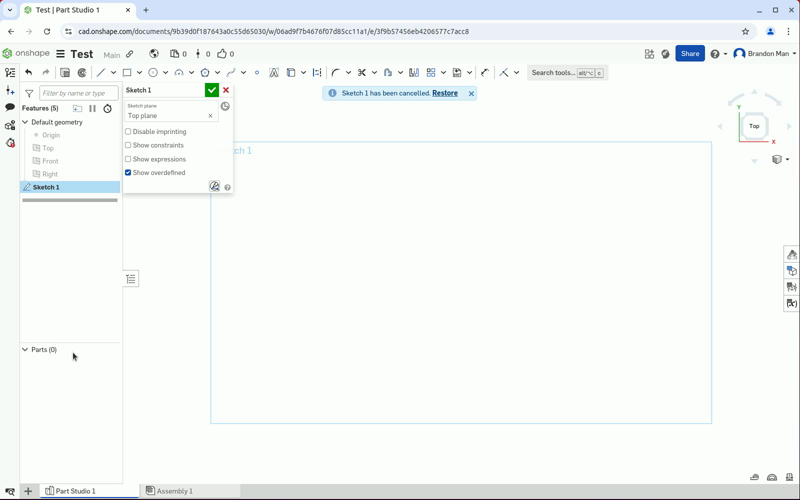
key_down(shift)
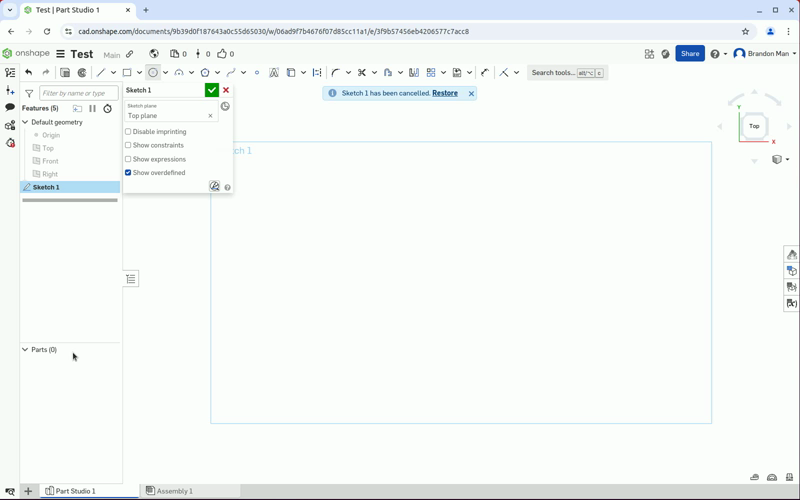
mouse_move(461, 282)
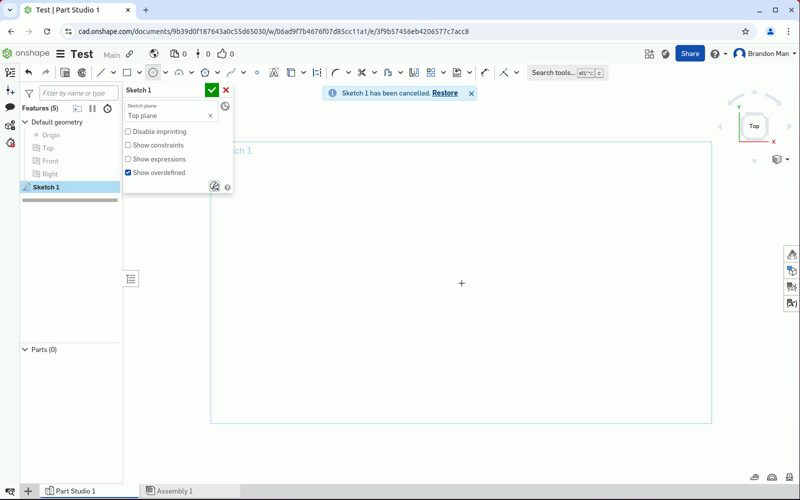
click(461, 282)
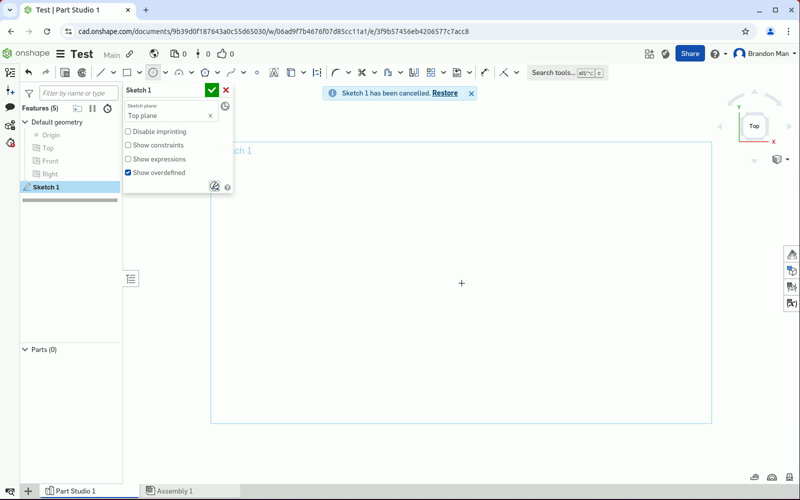
key_up(shift)
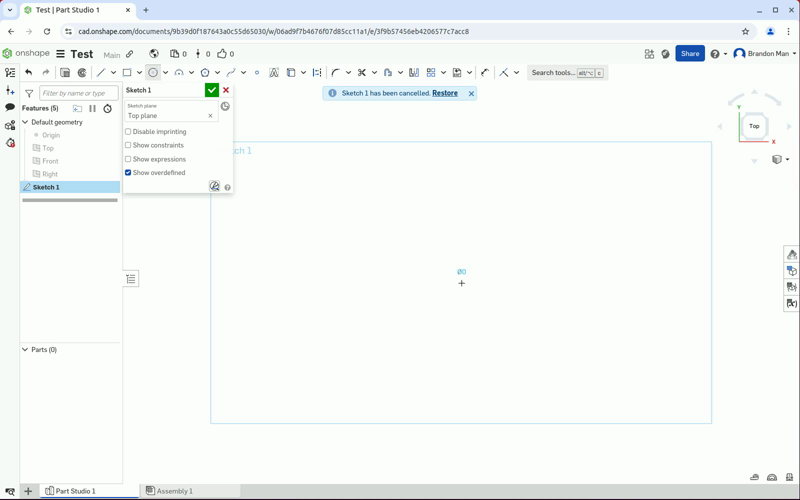
mouse_move(472, 282)
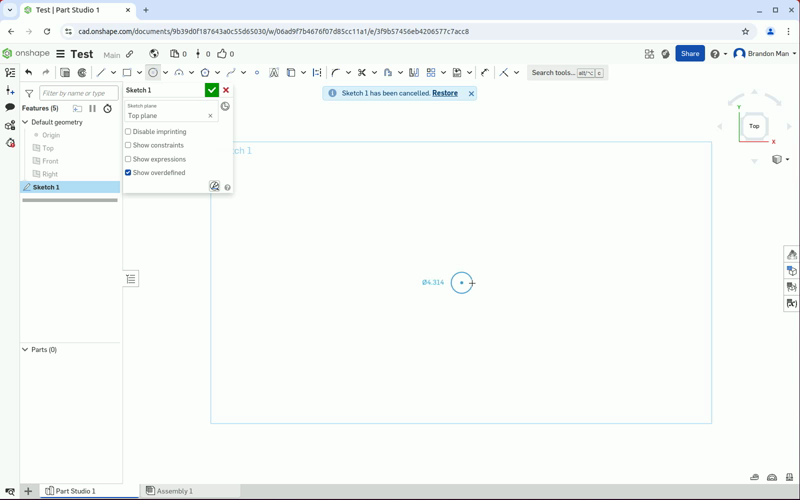
click(472, 282)
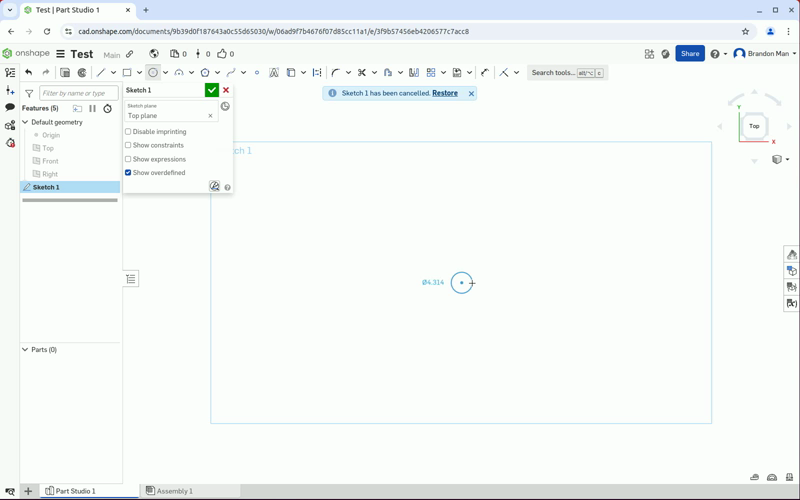
key(esc)
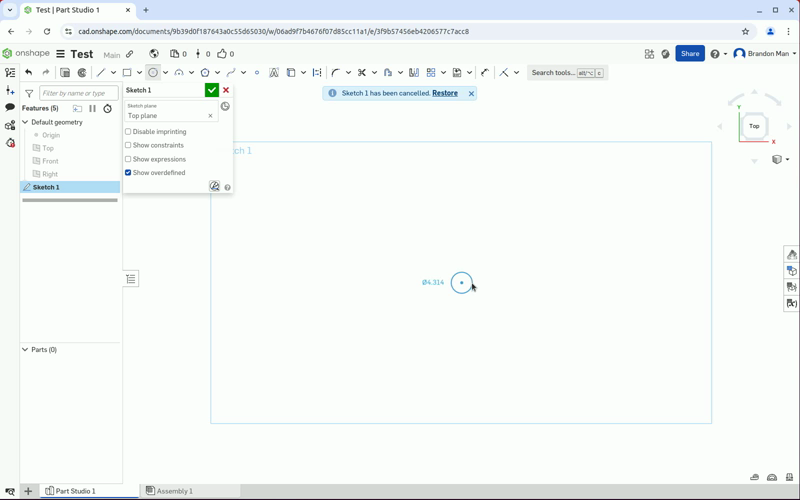
mouse_move(462, 278)
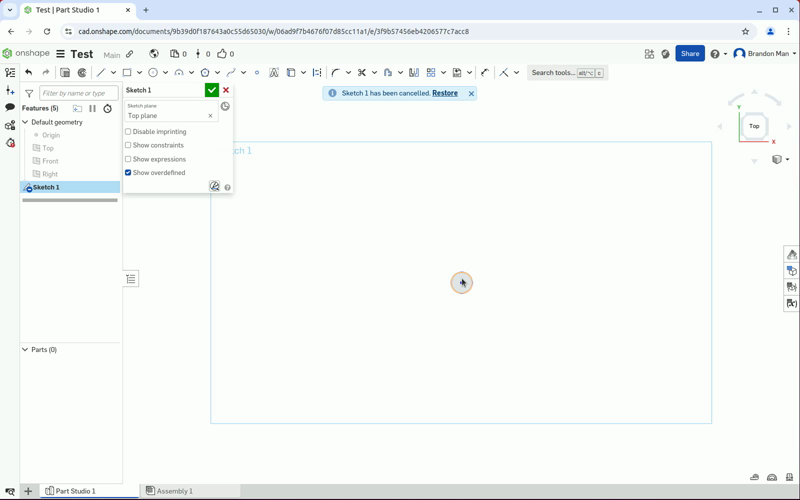
scroll(6)
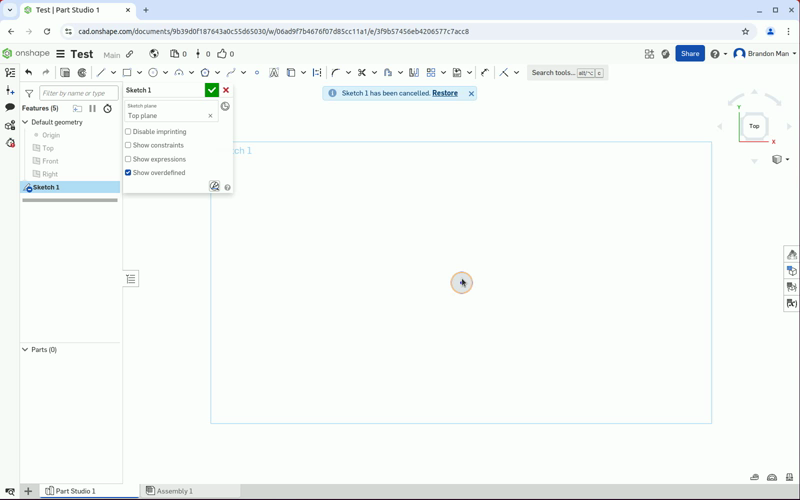
scroll(6)
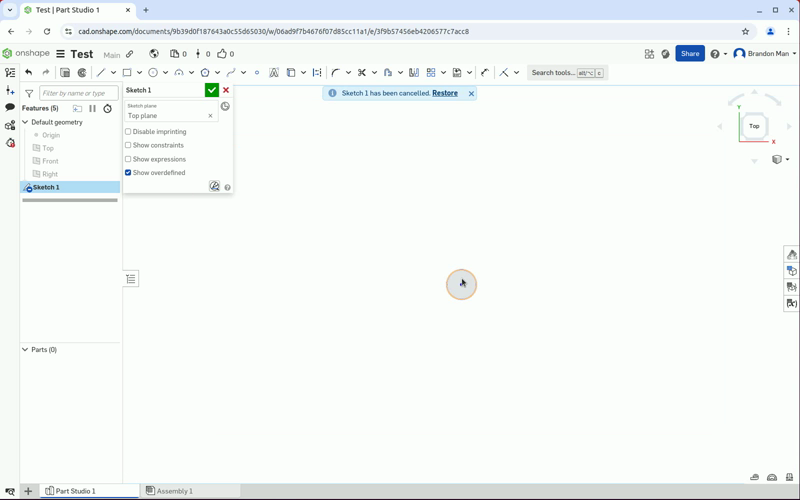
scroll(6)
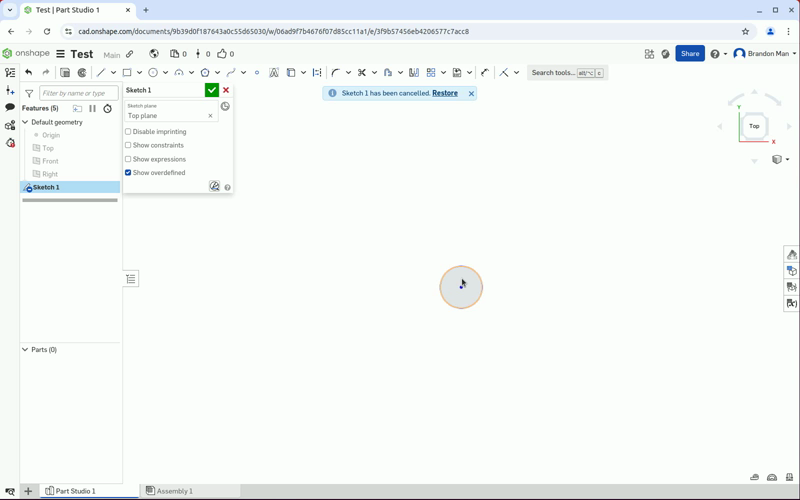
scroll(6)
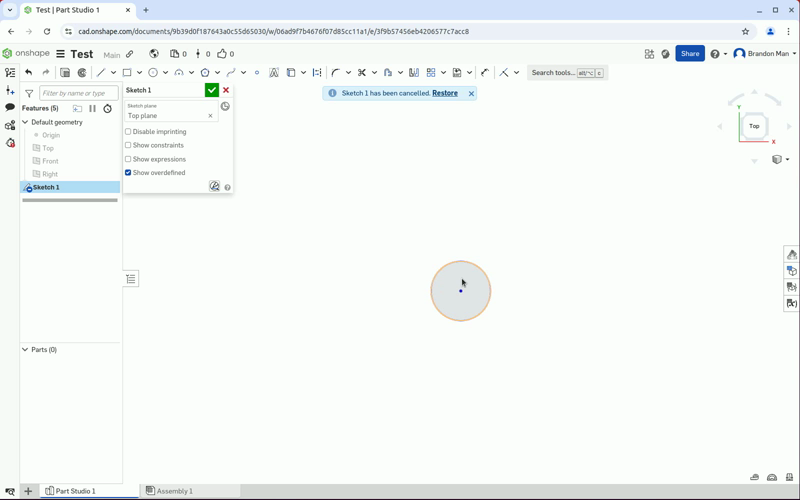
scroll(6)
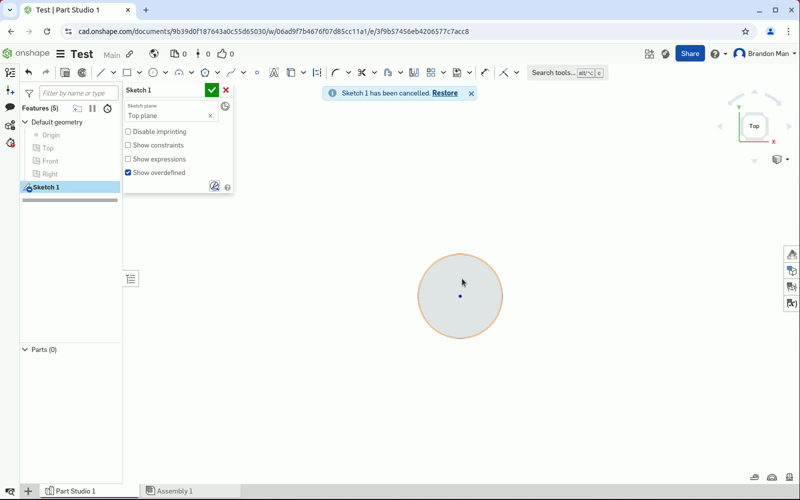
scroll(6)
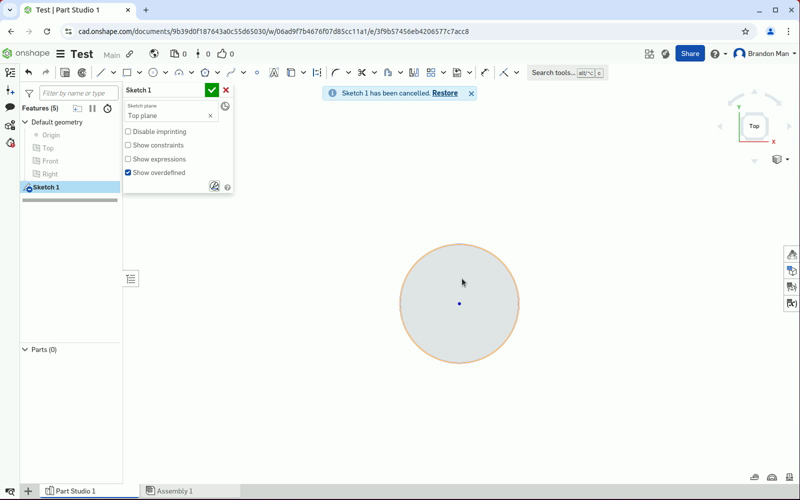
scroll(6)
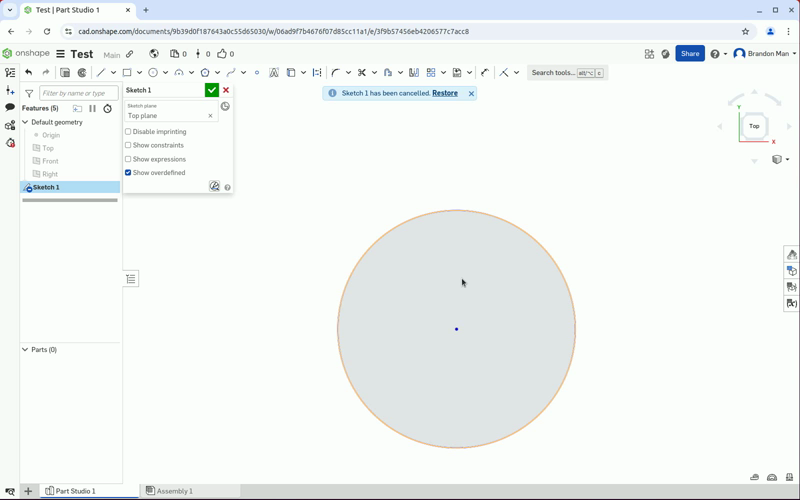
click(462, 278)
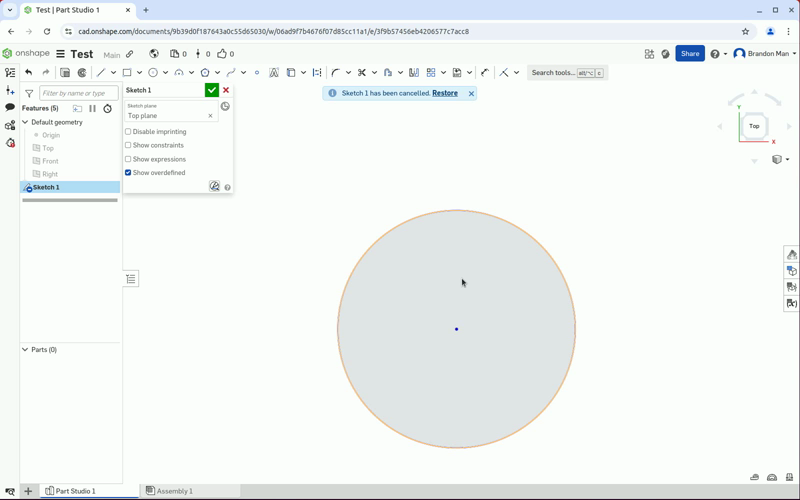
scroll(-6)
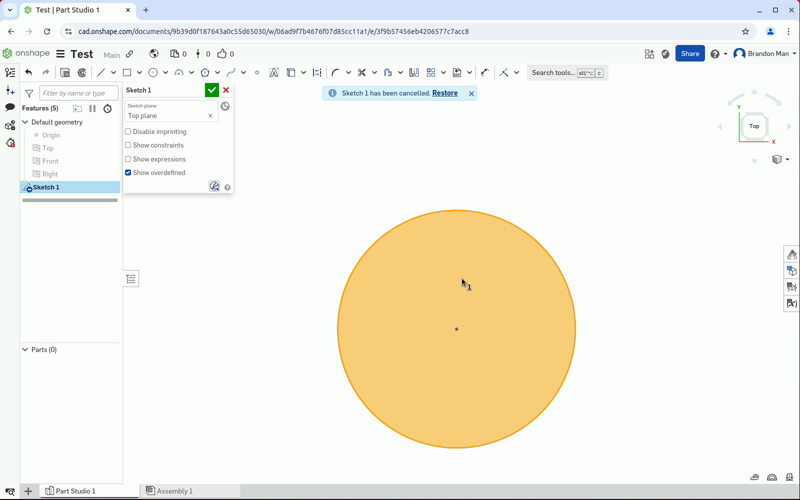
scroll(-6)
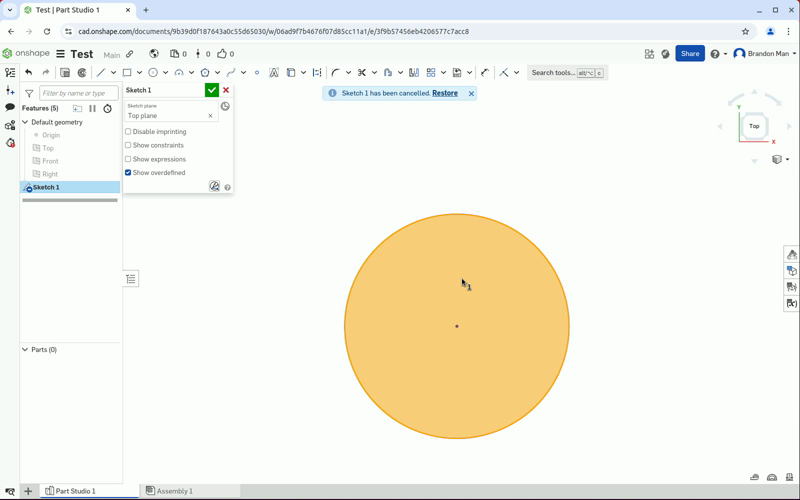
scroll(-6)
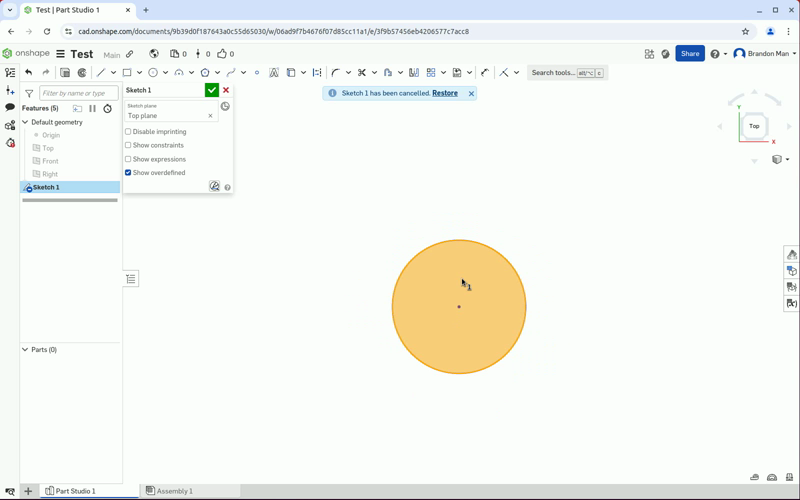
scroll(-6)
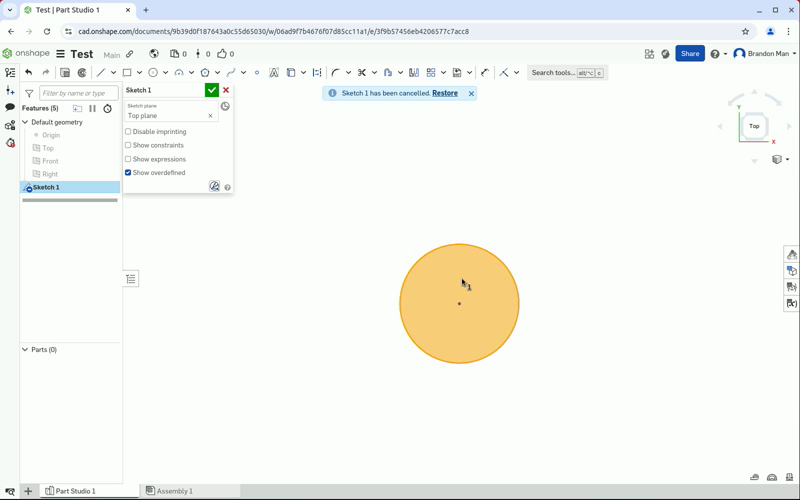
scroll(-6)
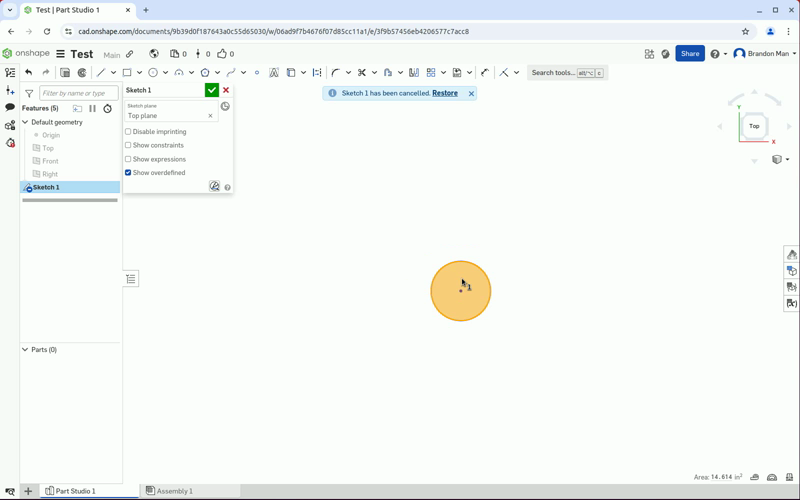
scroll(-6)
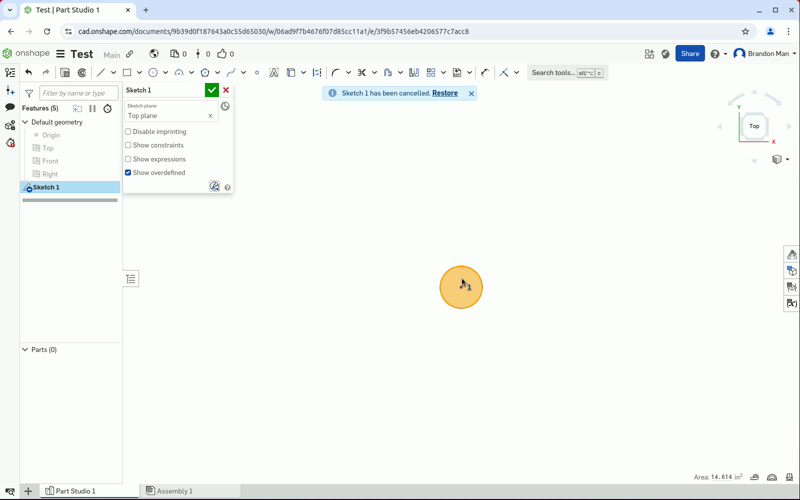
scroll(-6)
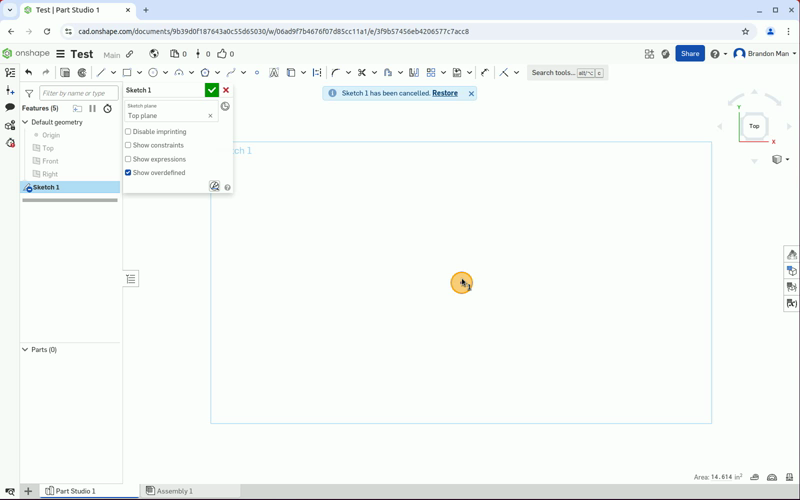
mouse_move(73, 352)
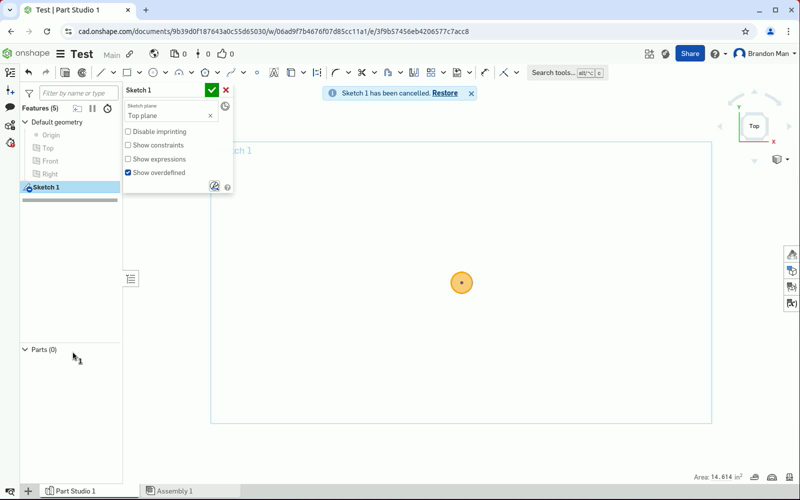
key(shift+y)
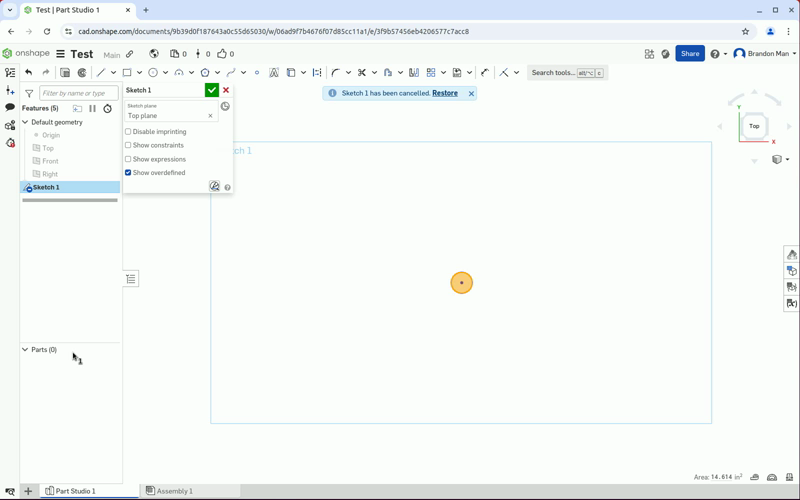
key(shift+e)
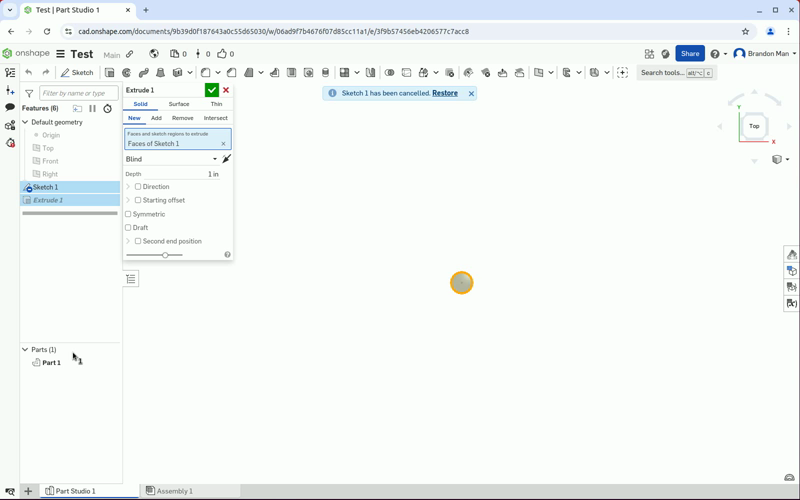
mouse_move(143, 106)
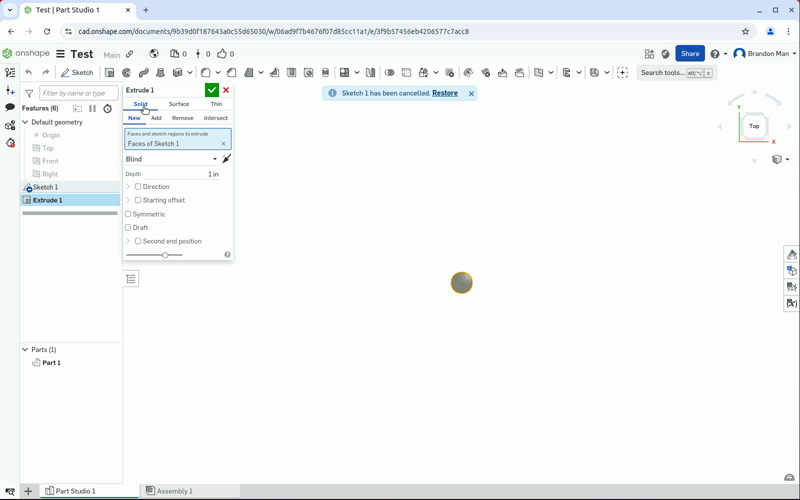
click(143, 106)
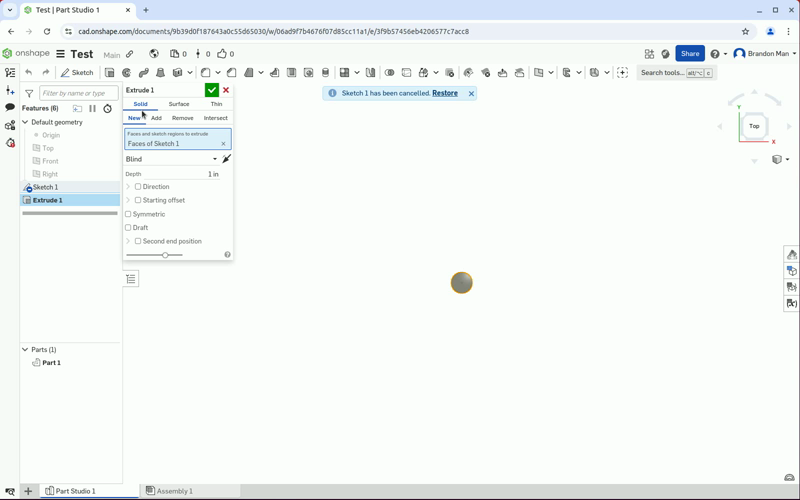
mouse_move(137, 120)
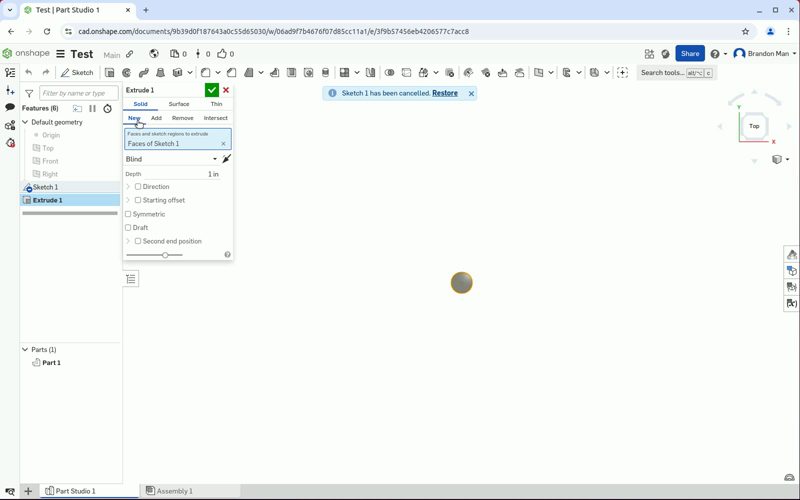
click(137, 120)
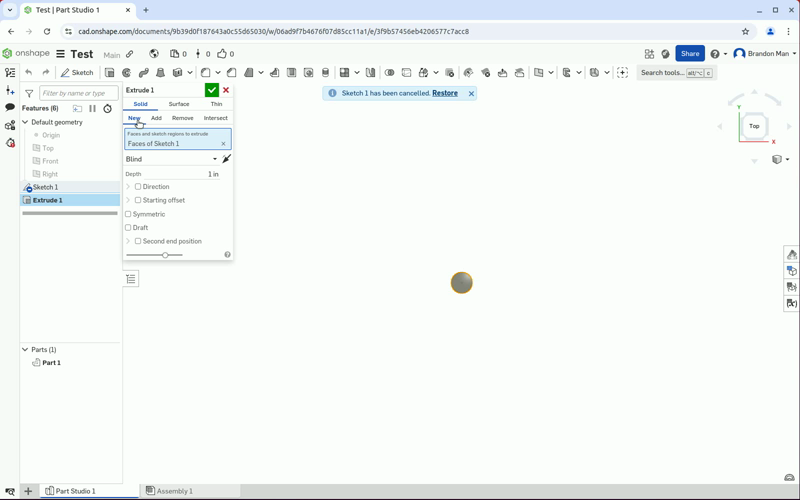
key(tab, 4)
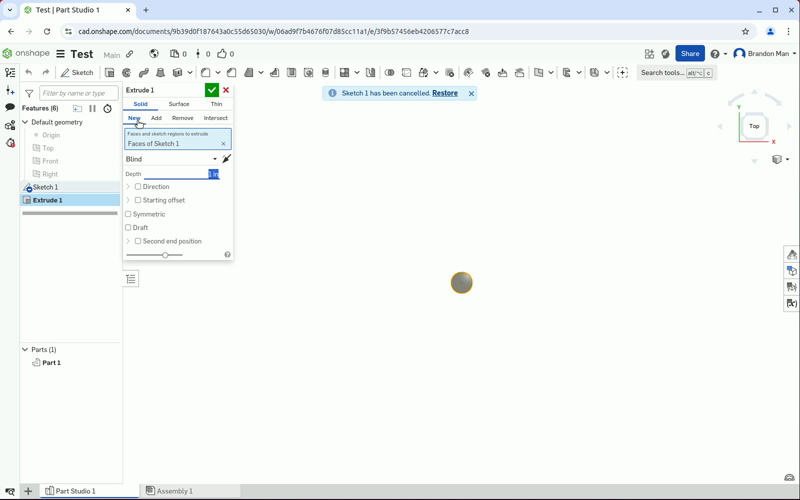
text(23.108)
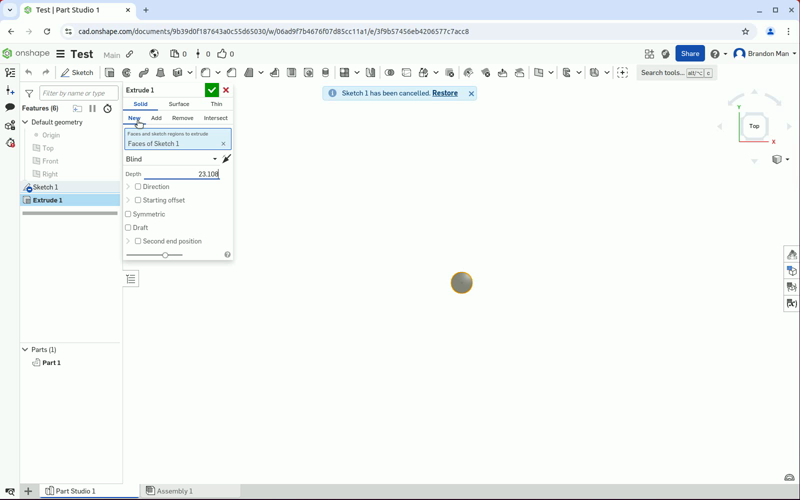
key(enter)
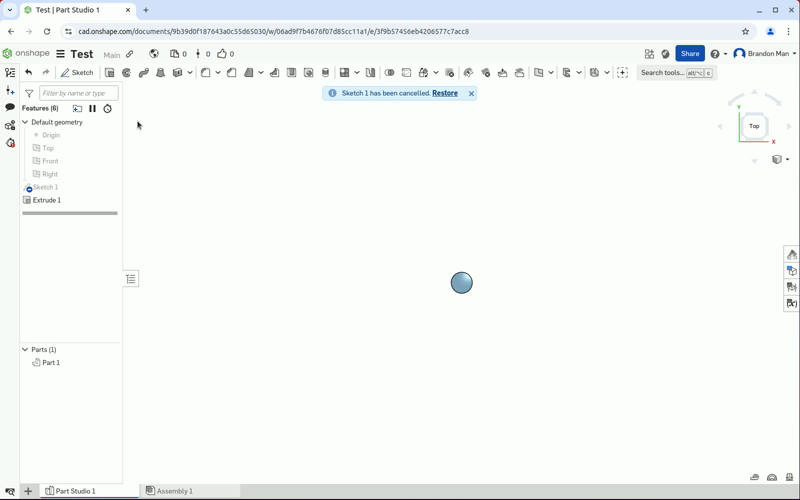
key(shift+h)
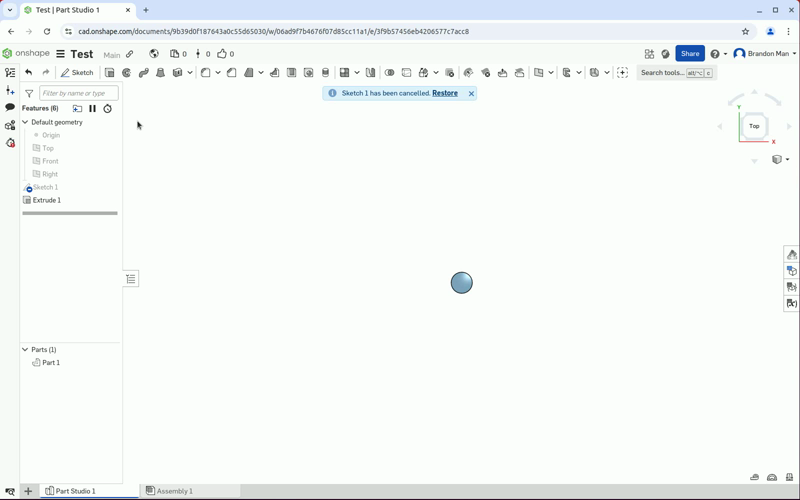
key(shift+h)
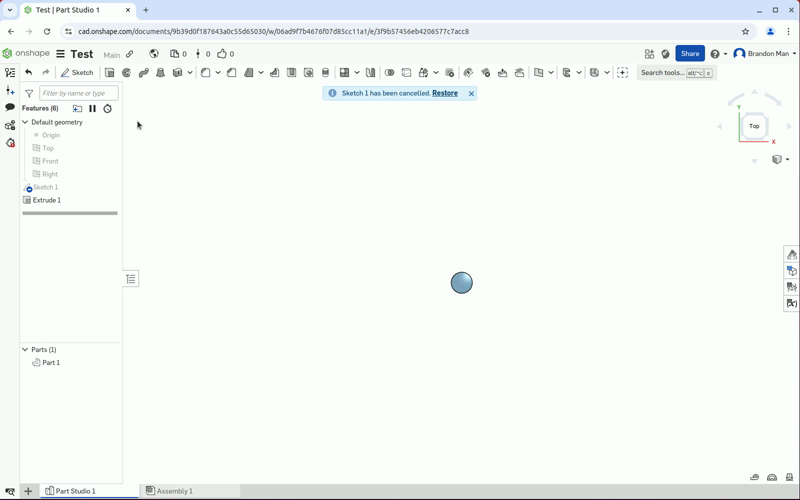
mouse_move(73, 189)
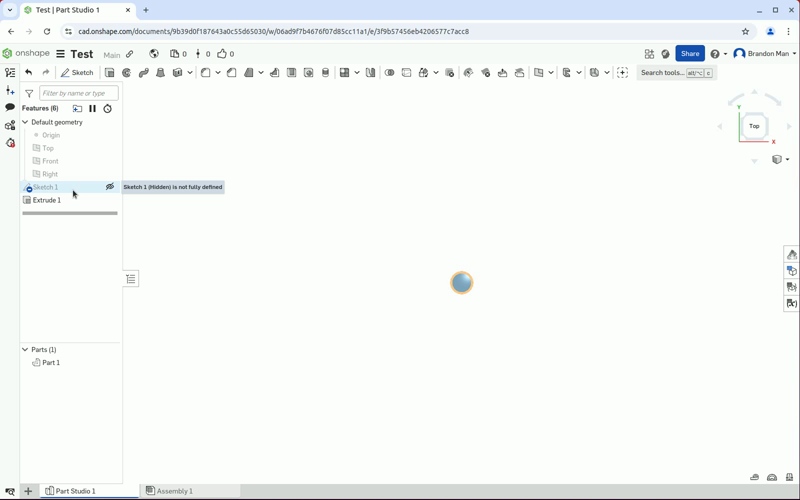
click(73, 189)
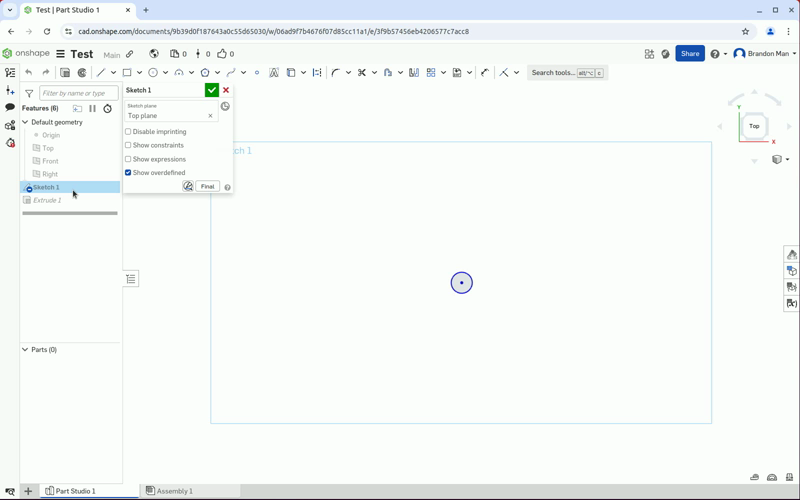
mouse_move(229, 92)
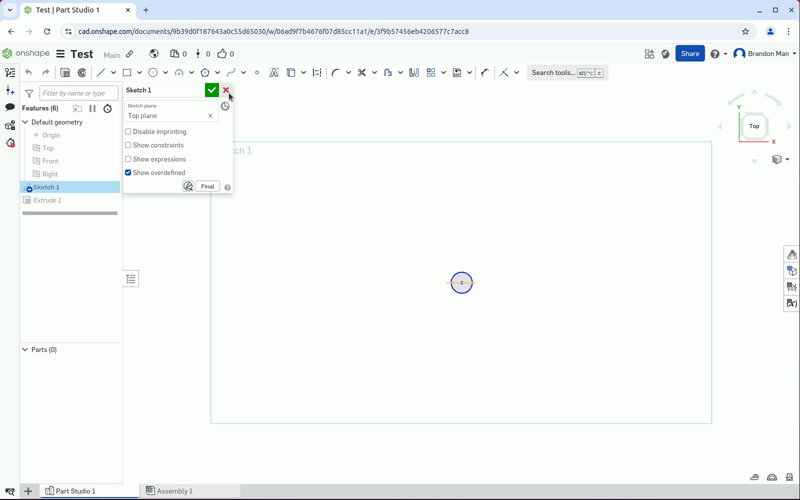
click(229, 92)
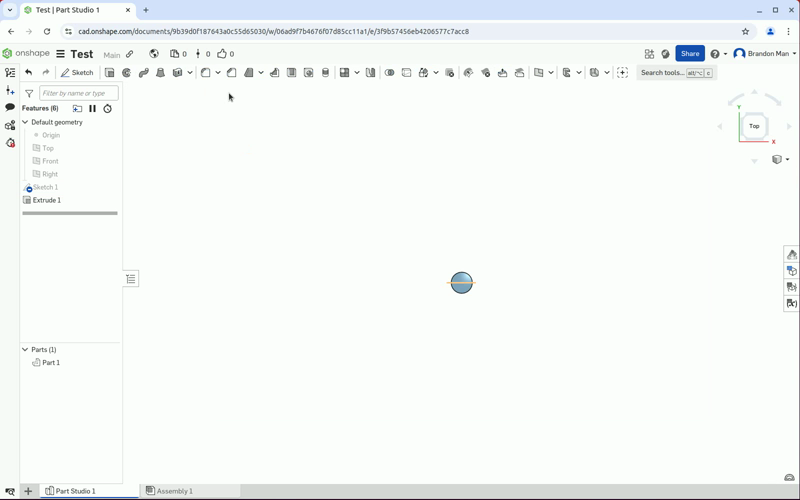
mouse_move(541, 75)
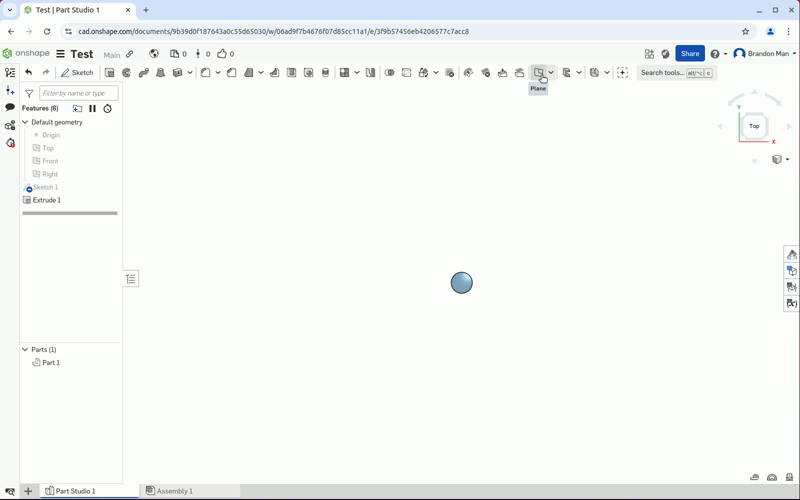
click(541, 75)
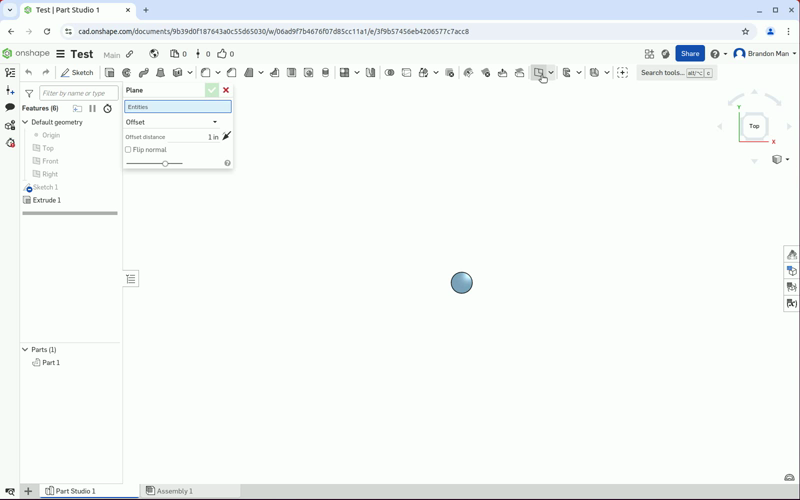
mouse_move(73, 150)
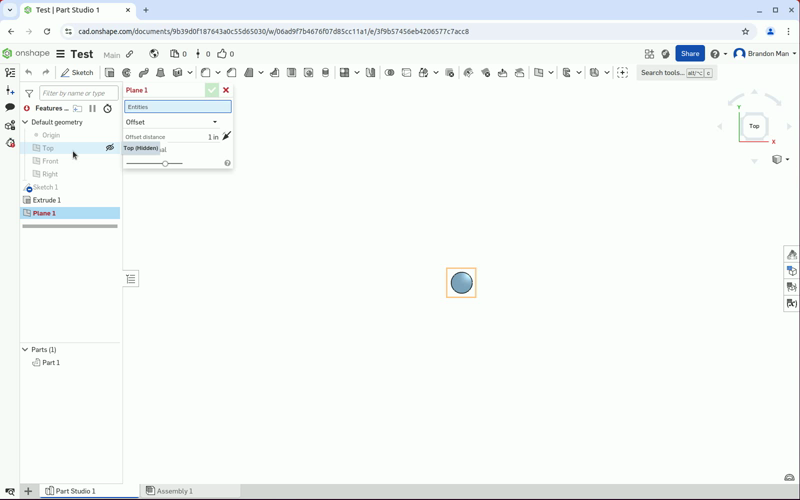
click(73, 150)
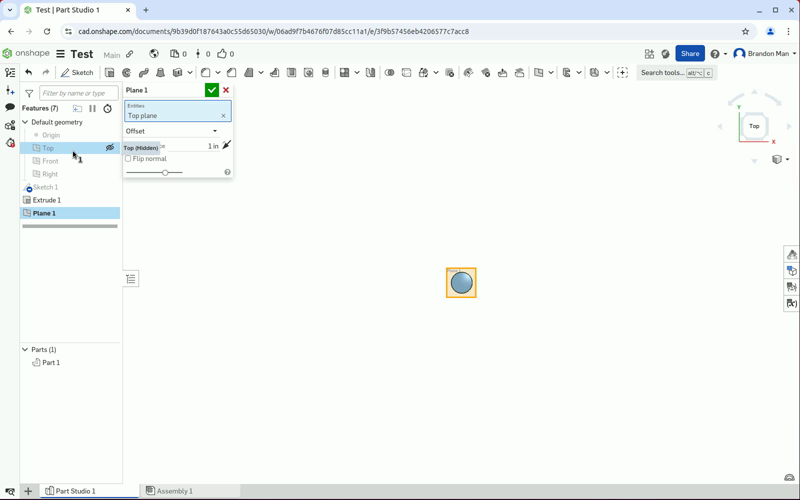
key(tab, 2)
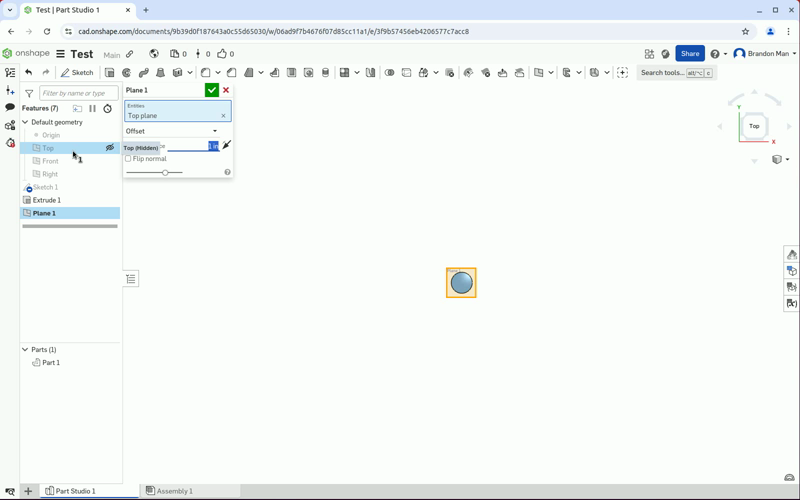
text(23.108)
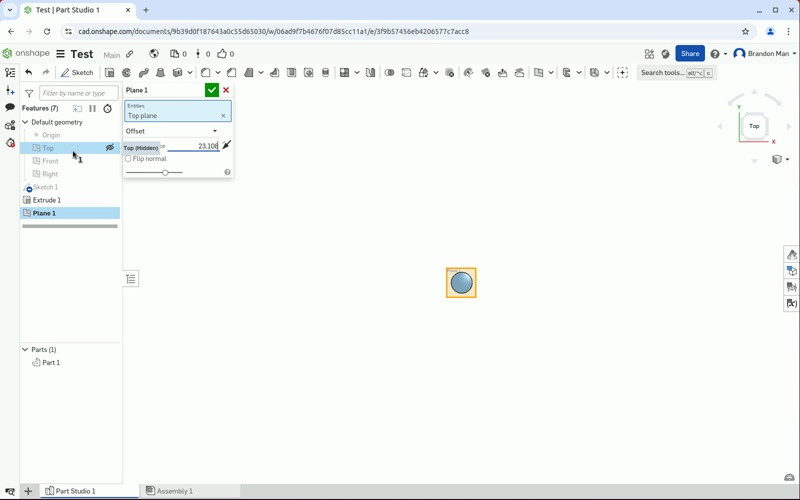
key(enter, 2)
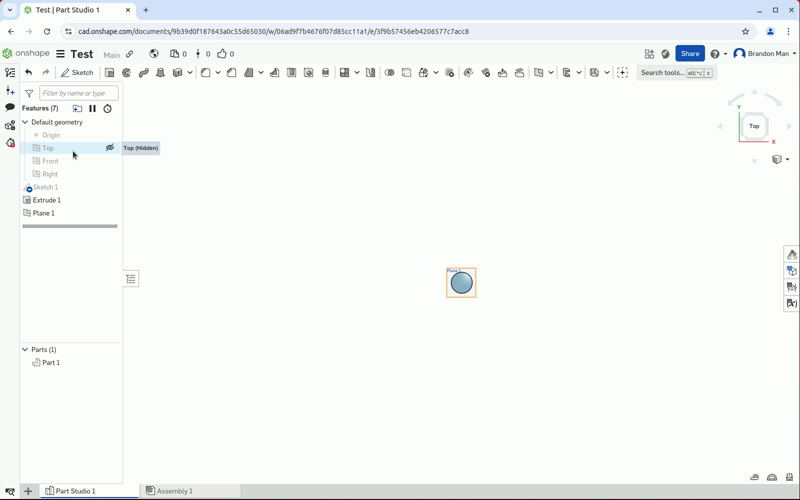
key(shift+s)
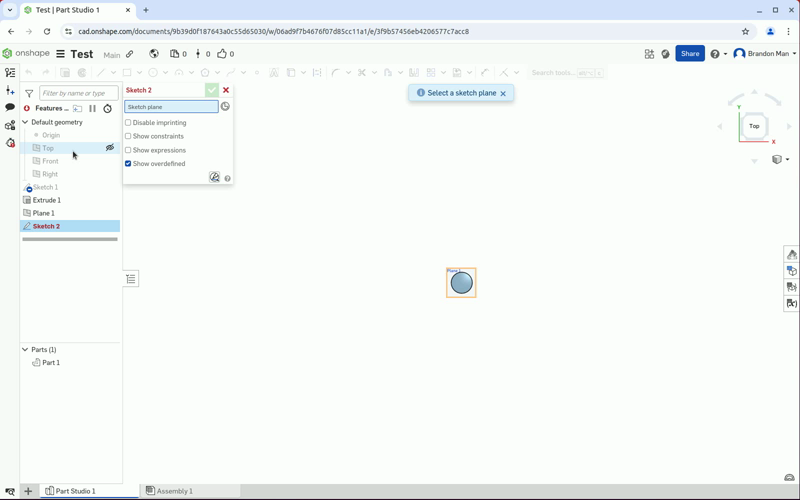
mouse_move(73, 215)
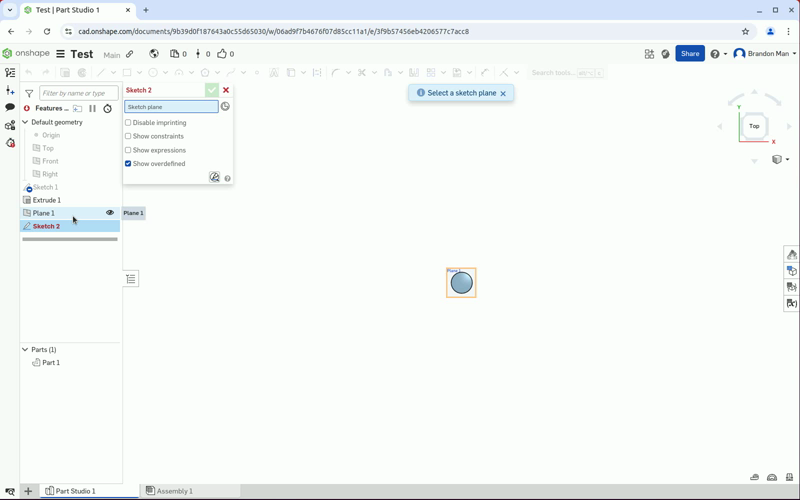
click(73, 215)
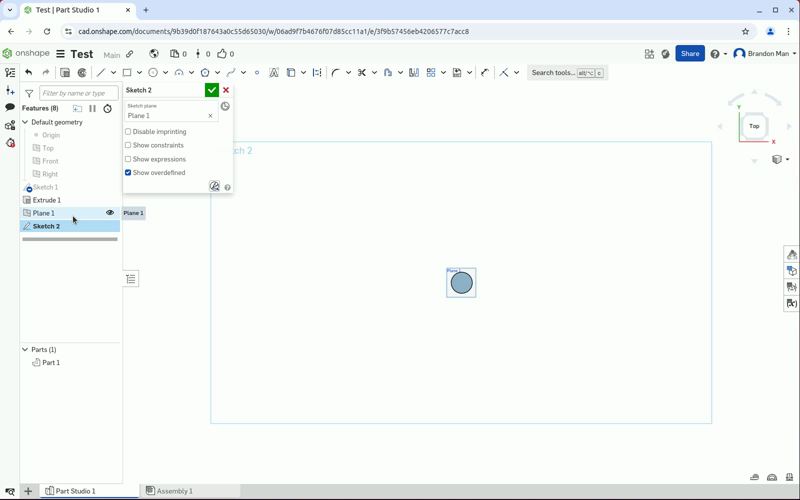
mouse_move(73, 352)
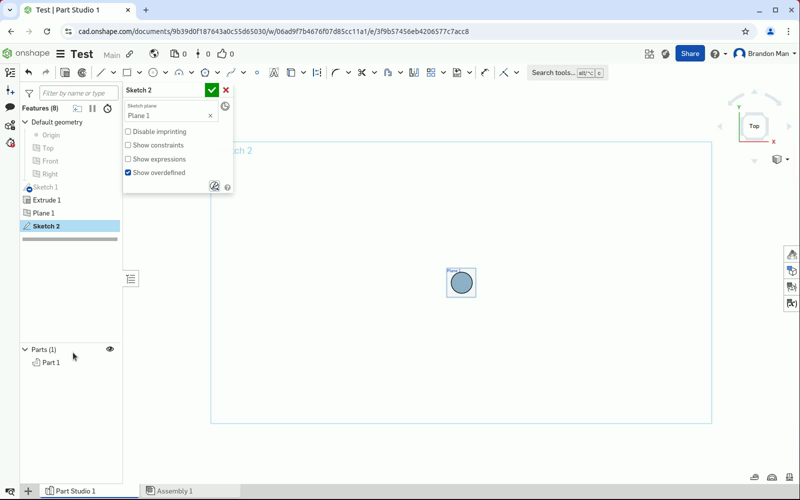
key(y)
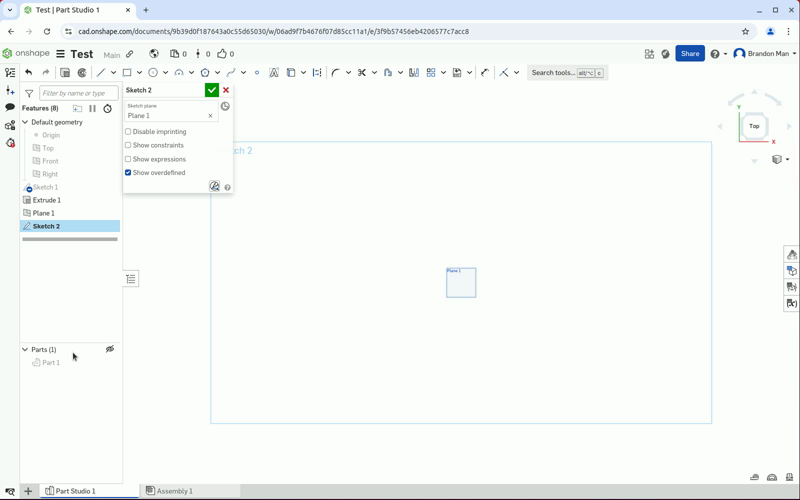
key(c)
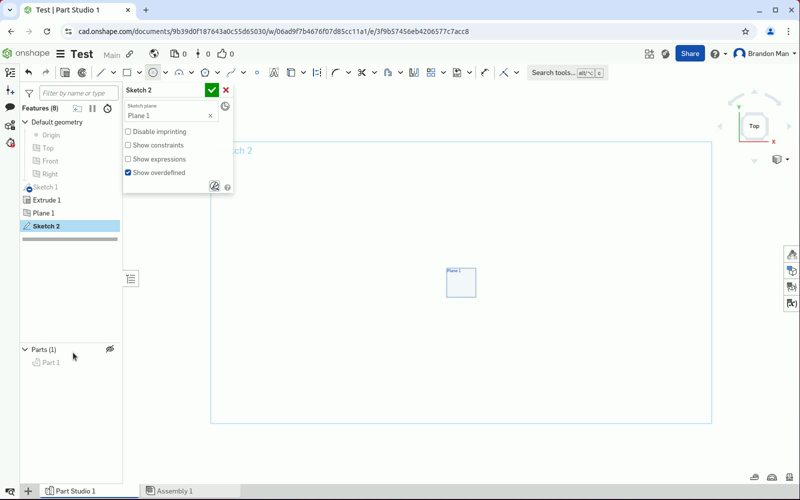
key_down(shift)
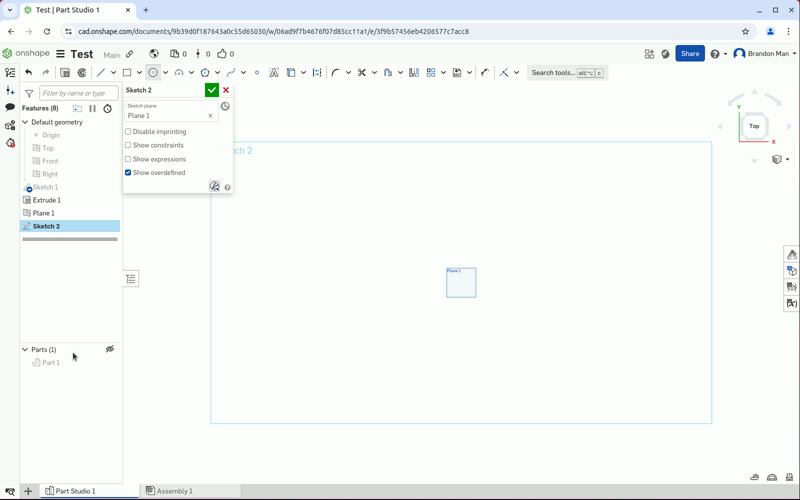
mouse_move(461, 282)
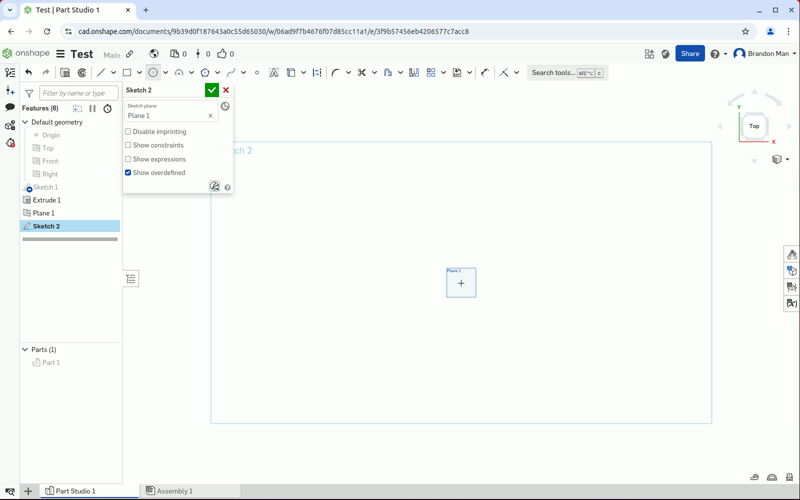
click(461, 282)
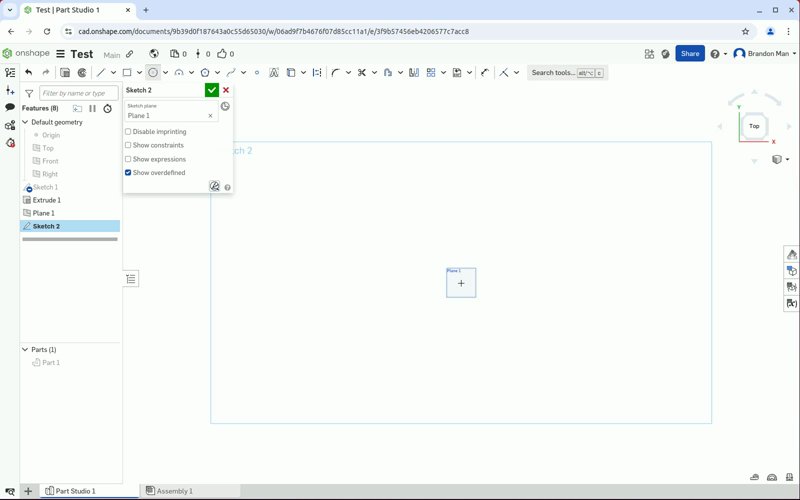
key_up(shift)
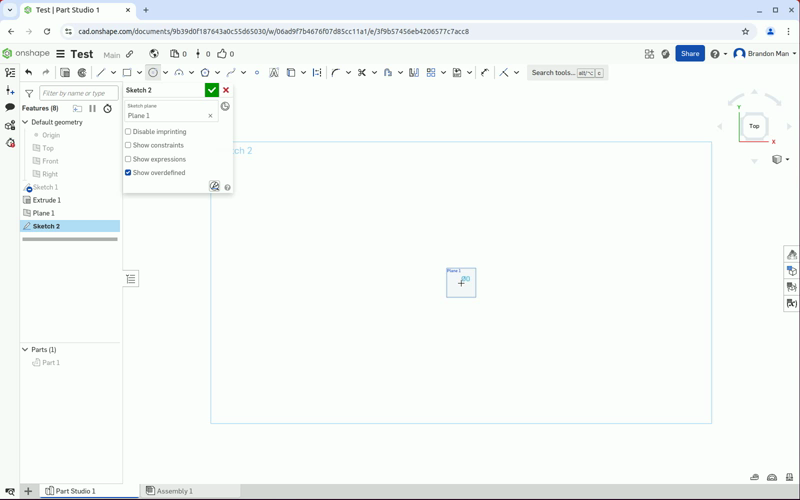
mouse_move(467, 282)
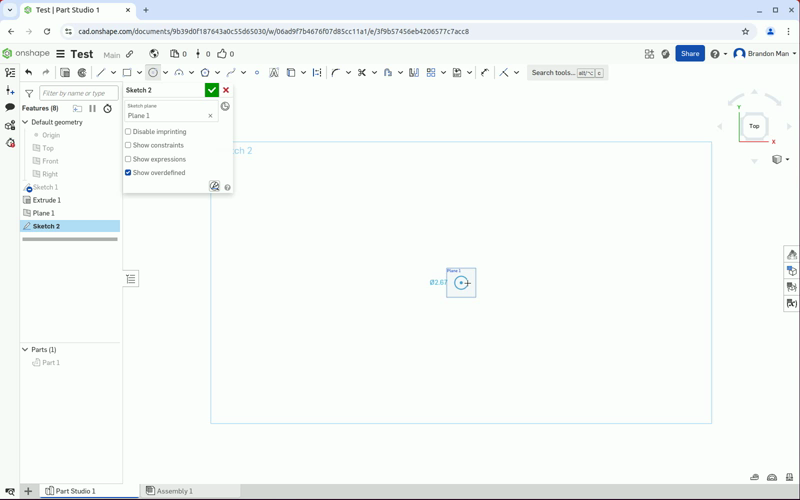
click(467, 282)
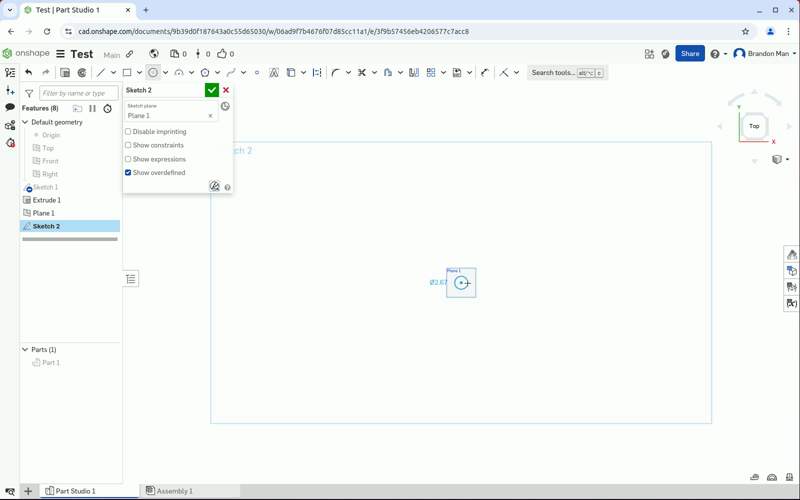
key(esc)
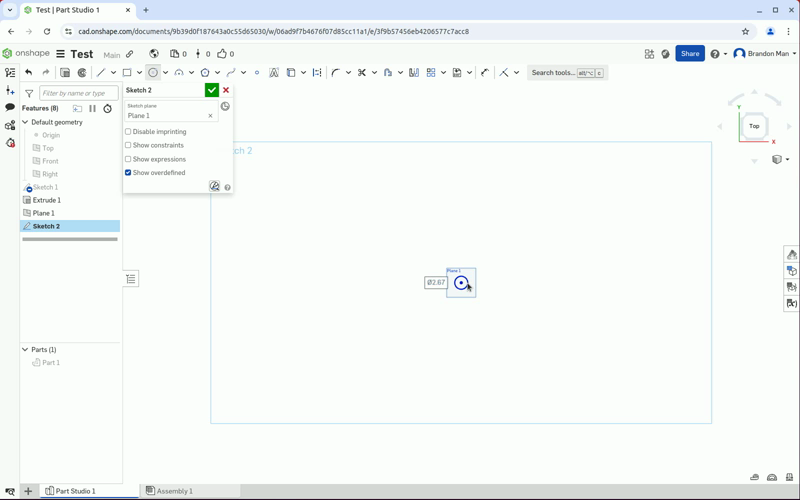
mouse_move(458, 286)
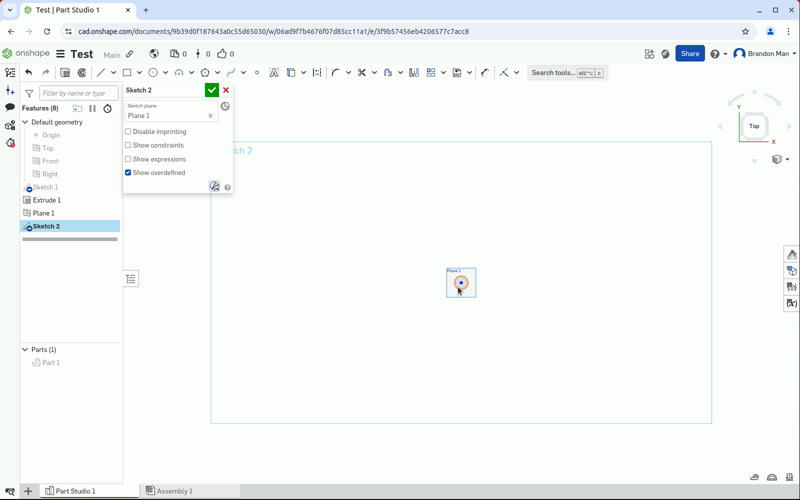
scroll(6)
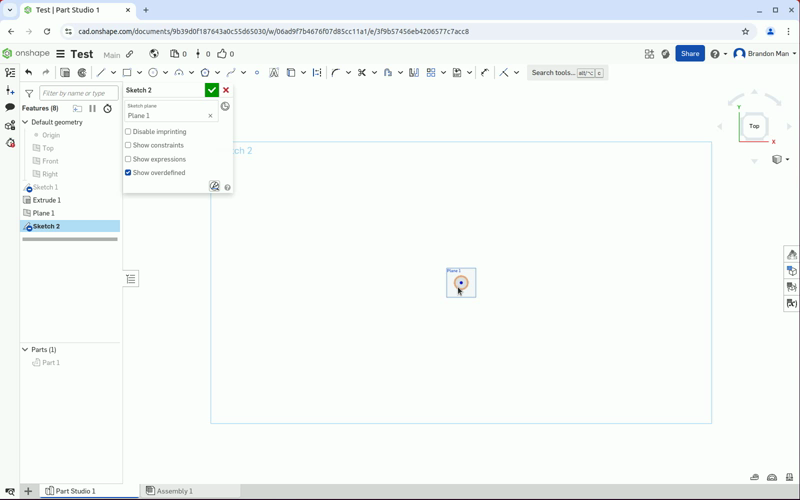
scroll(6)
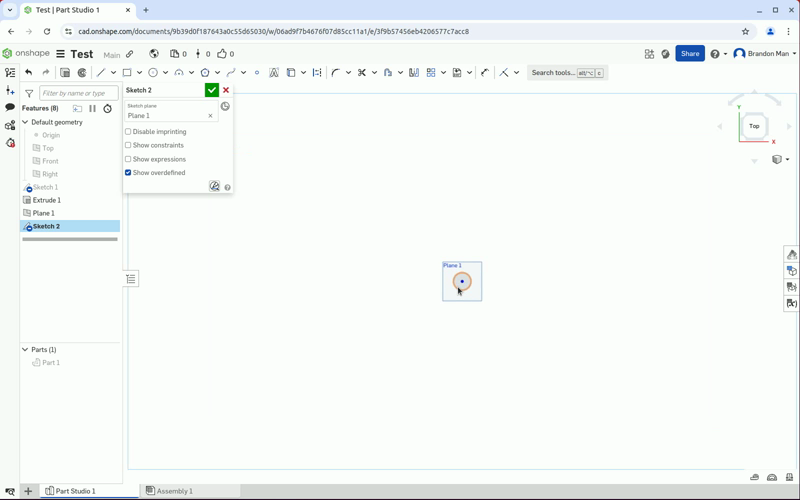
scroll(6)
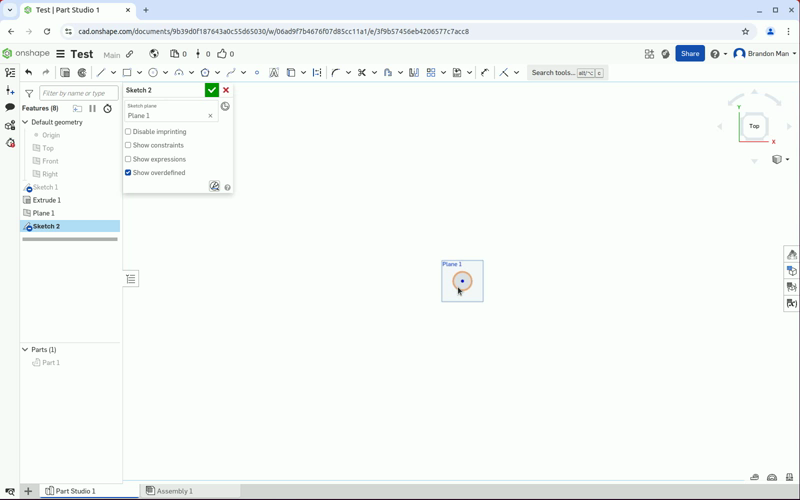
scroll(6)
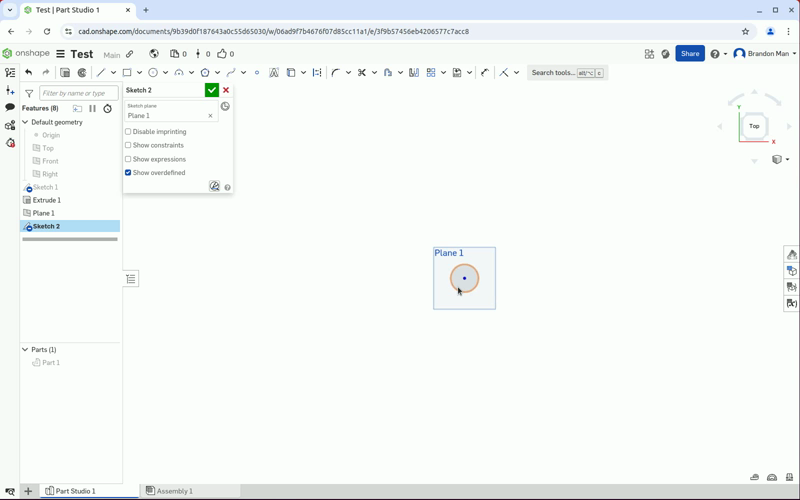
scroll(6)
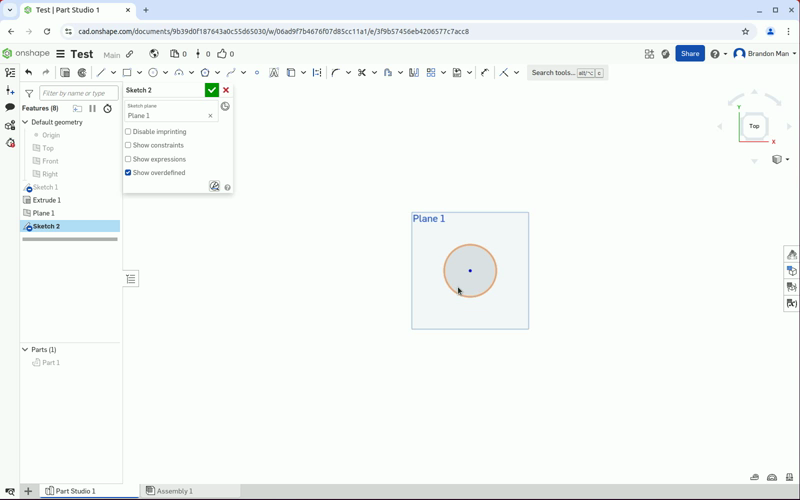
scroll(6)
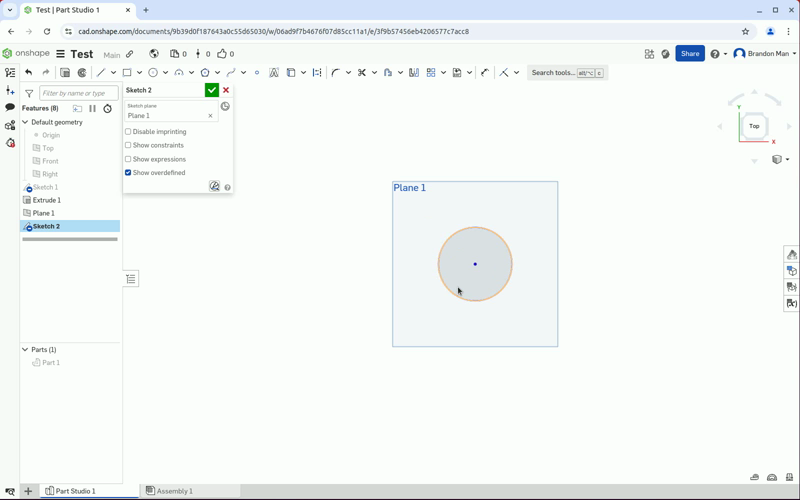
scroll(6)
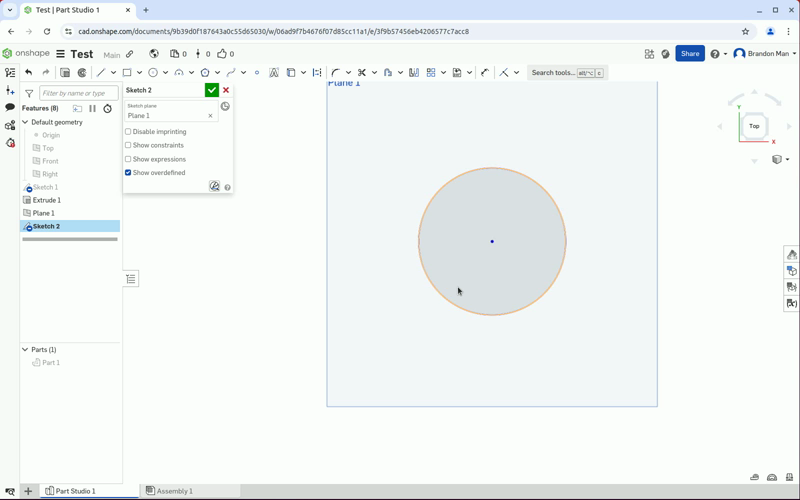
click(458, 286)
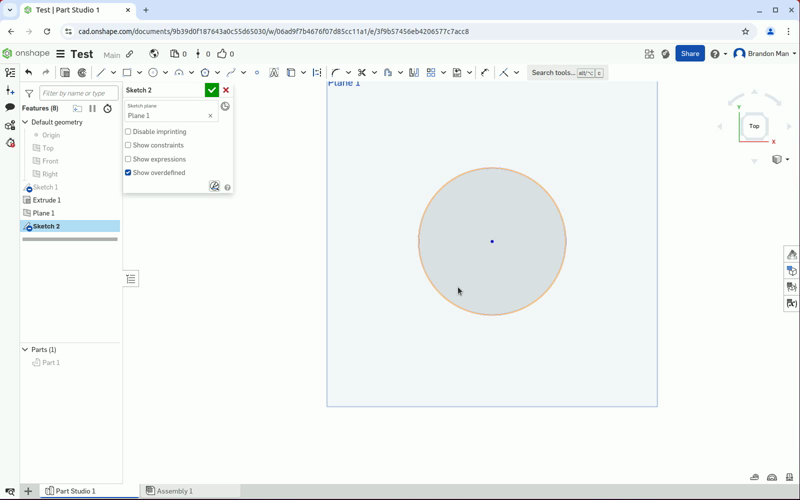
scroll(-6)
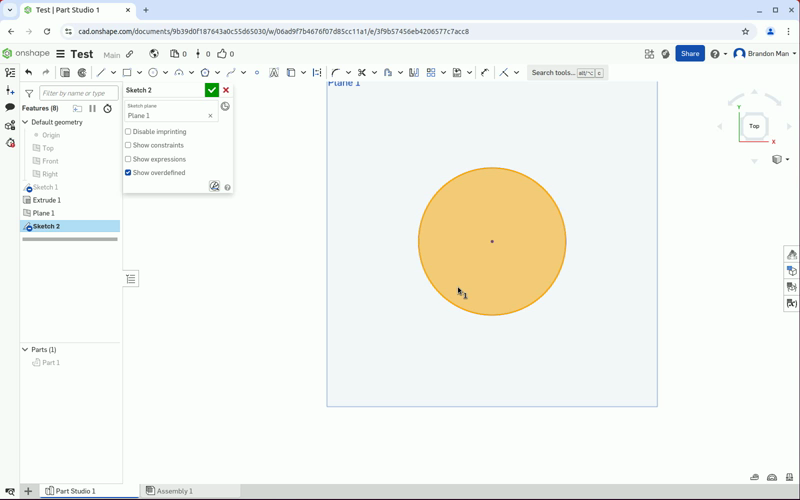
scroll(-6)
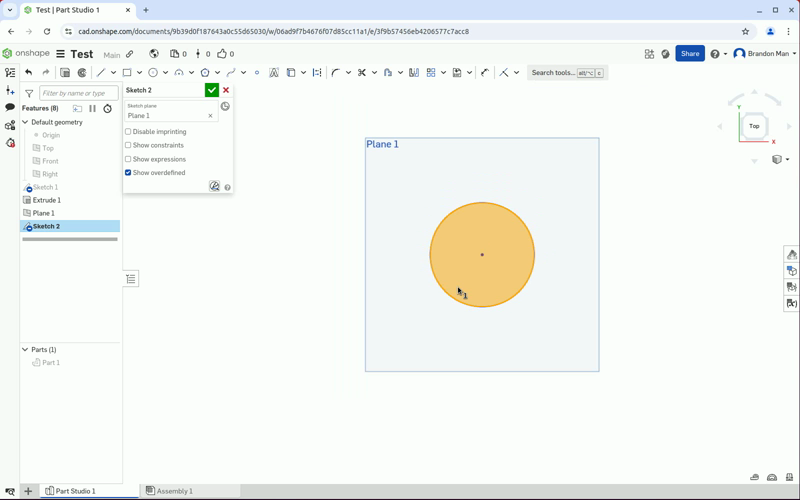
scroll(-6)
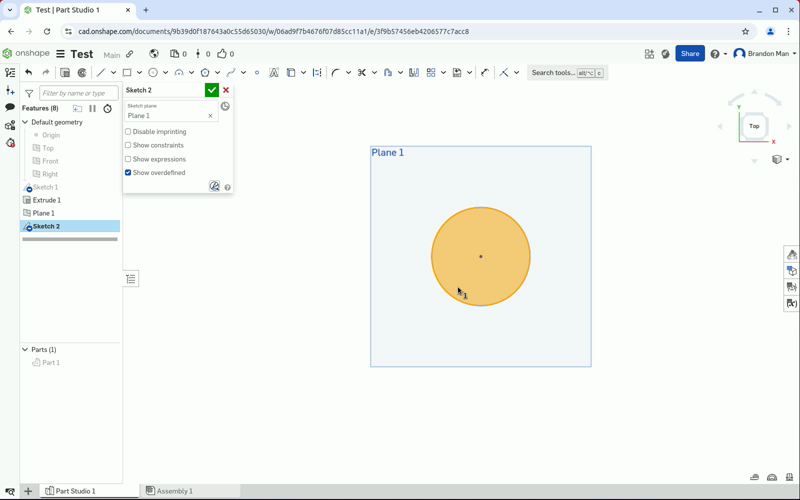
scroll(-6)
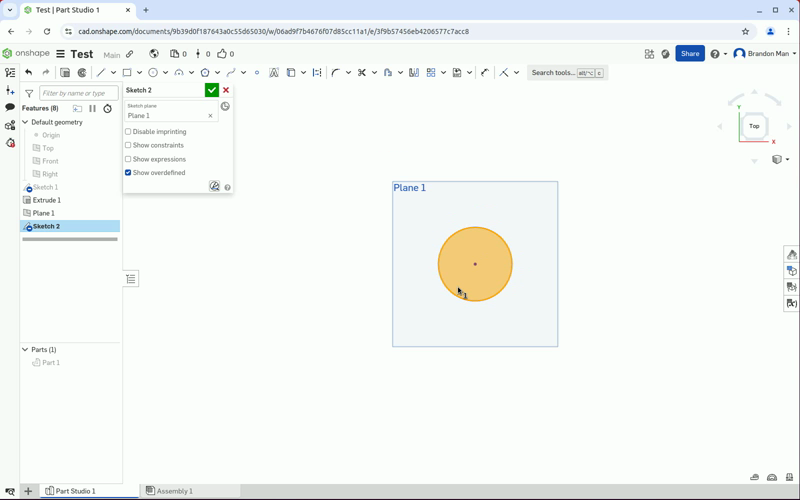
scroll(-6)
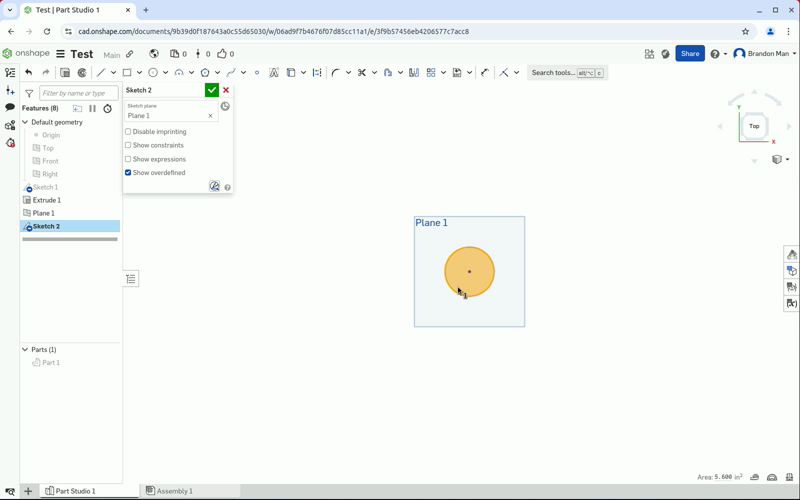
scroll(-6)
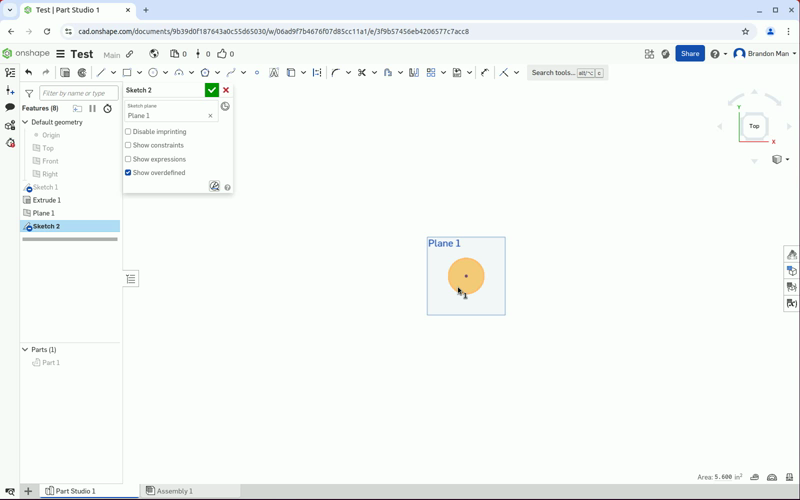
scroll(-6)
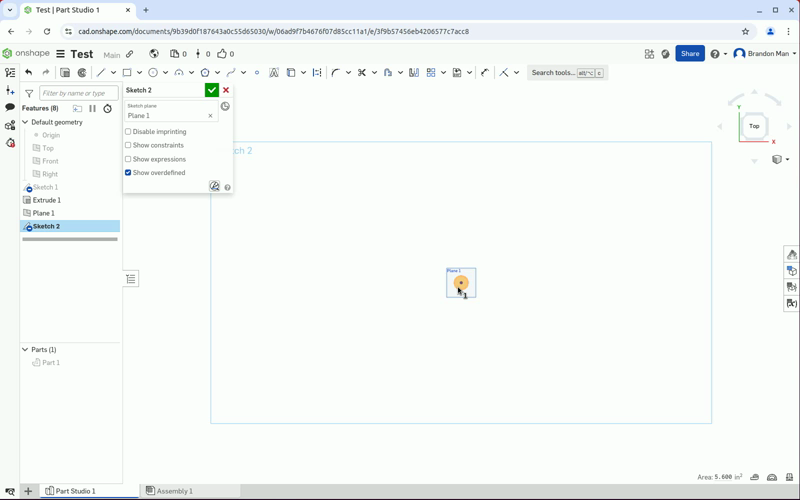
mouse_move(73, 352)
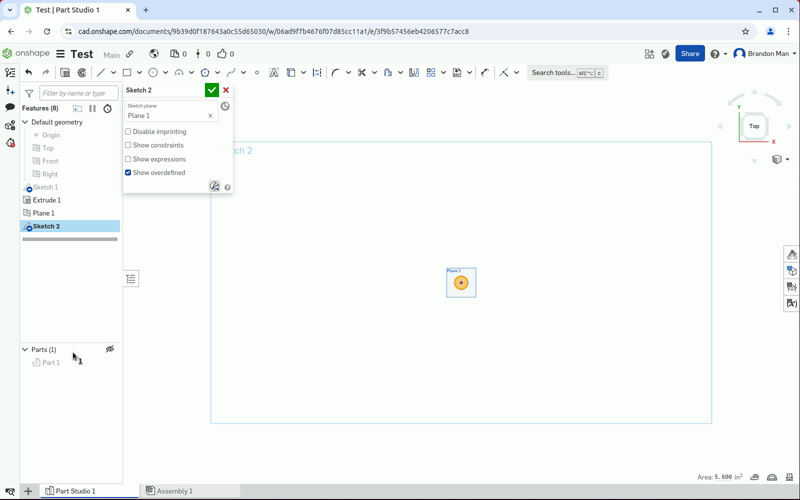
key(shift+y)
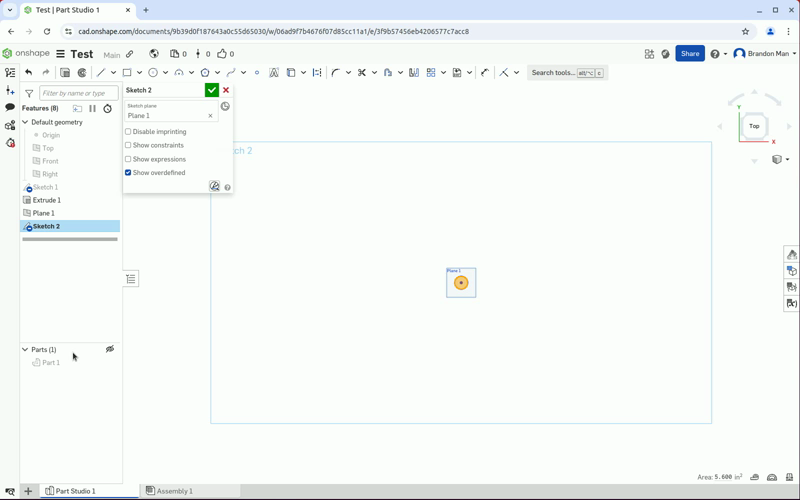
key(shift+e)
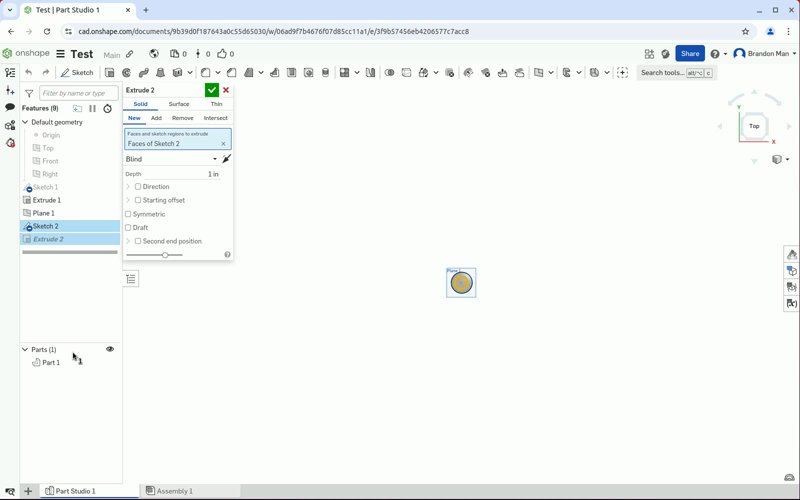
mouse_move(143, 106)
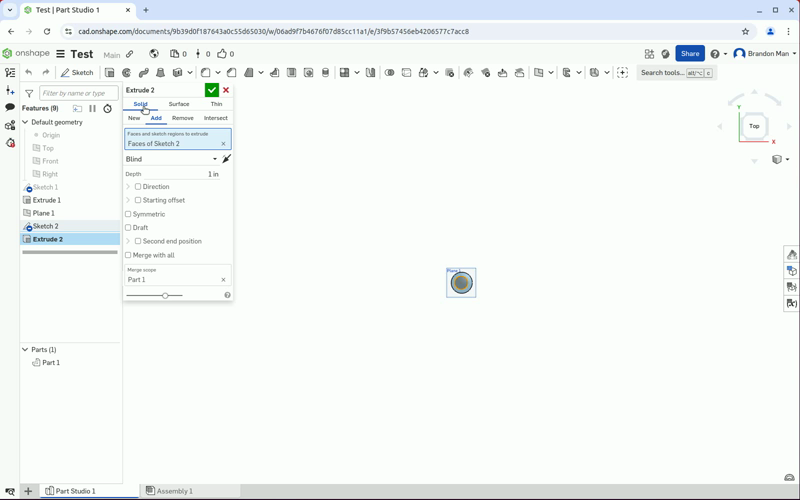
click(143, 106)
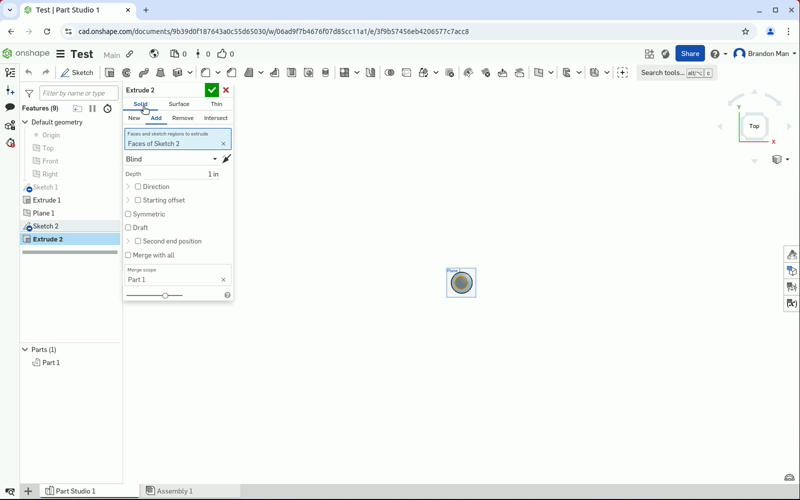
mouse_move(186, 120)
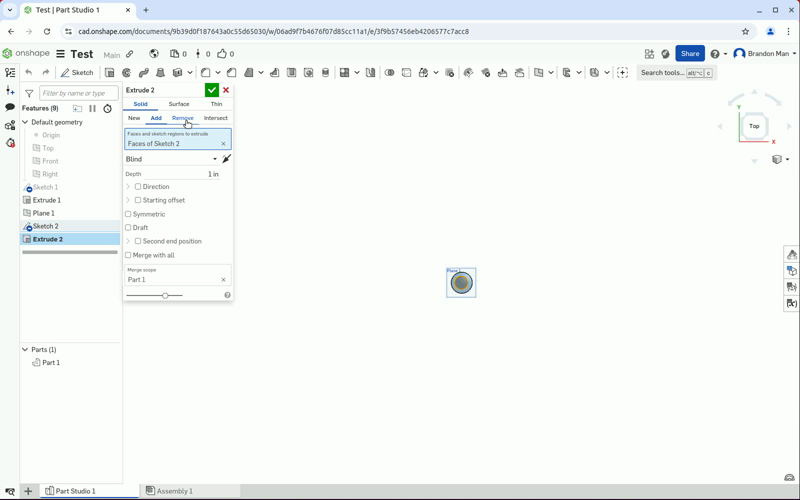
click(186, 120)
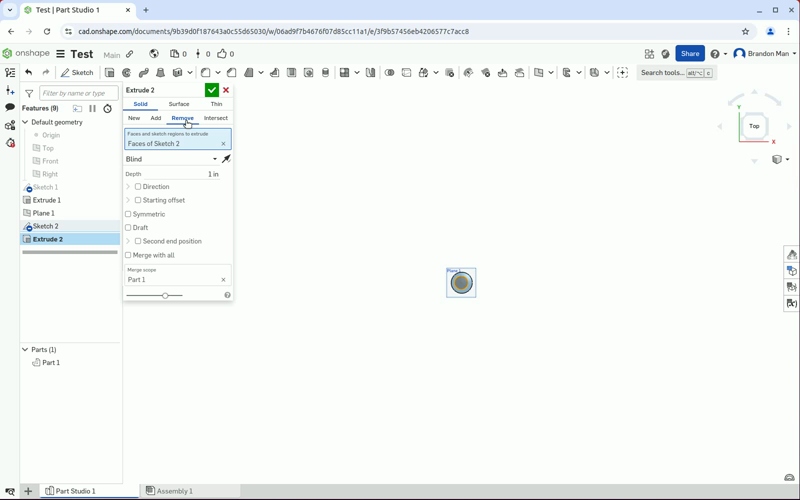
key(tab, 4)
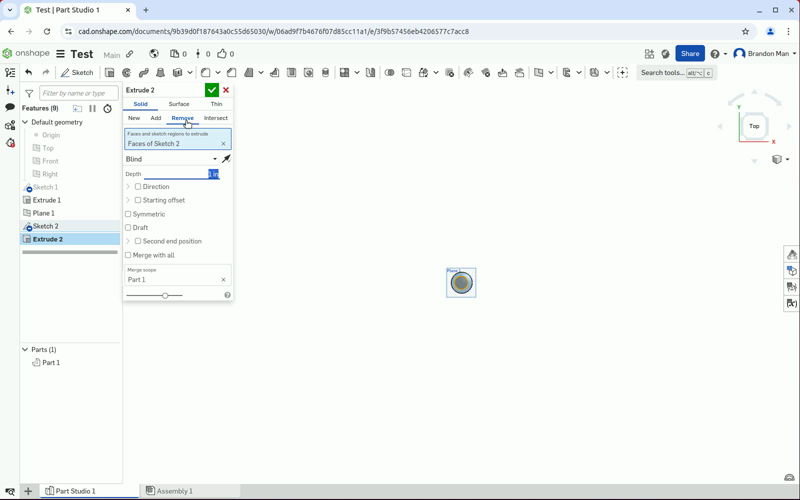
text(28.885)
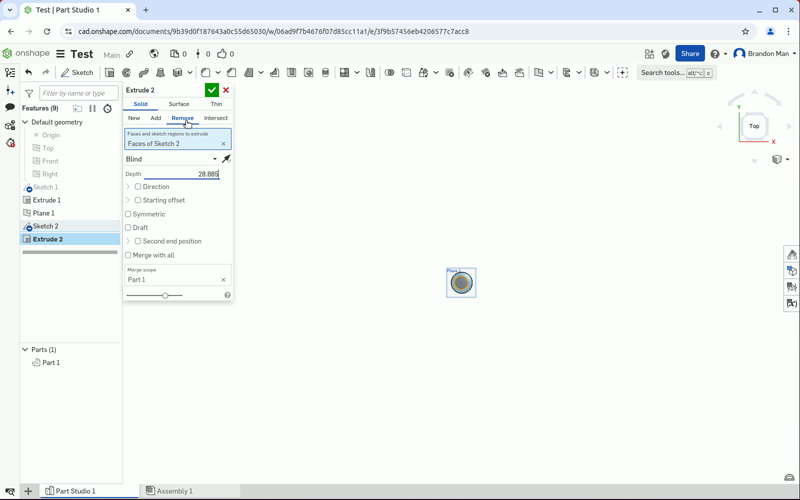
key(tab, 6)
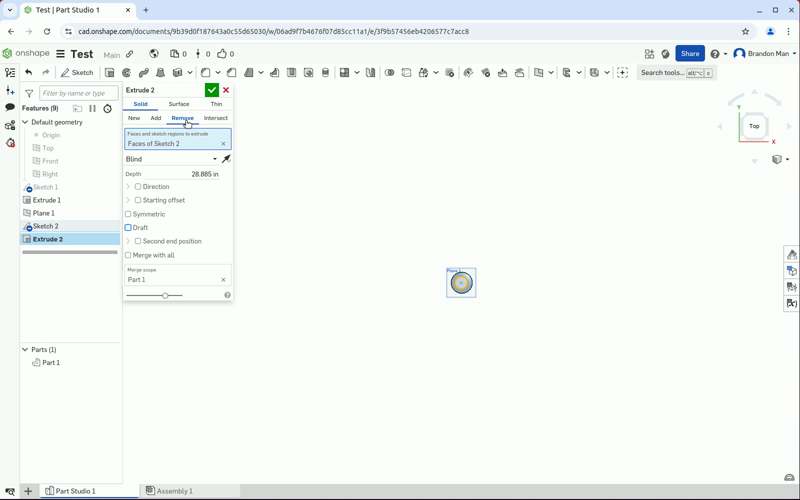
key(space)
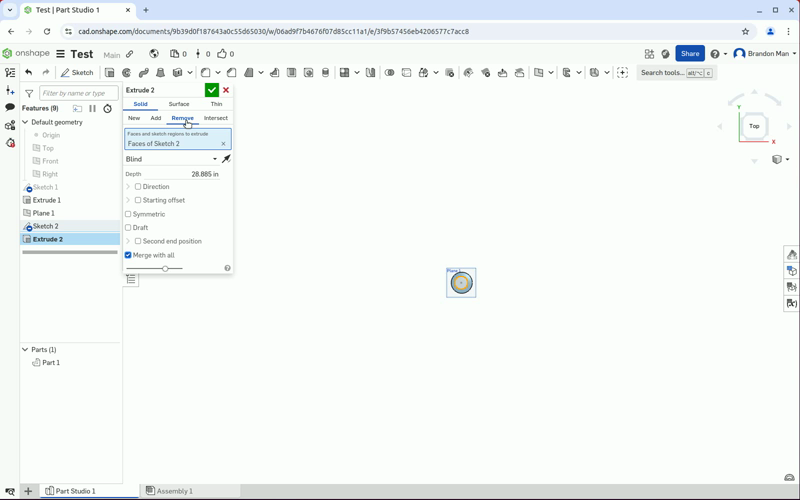
key(enter)
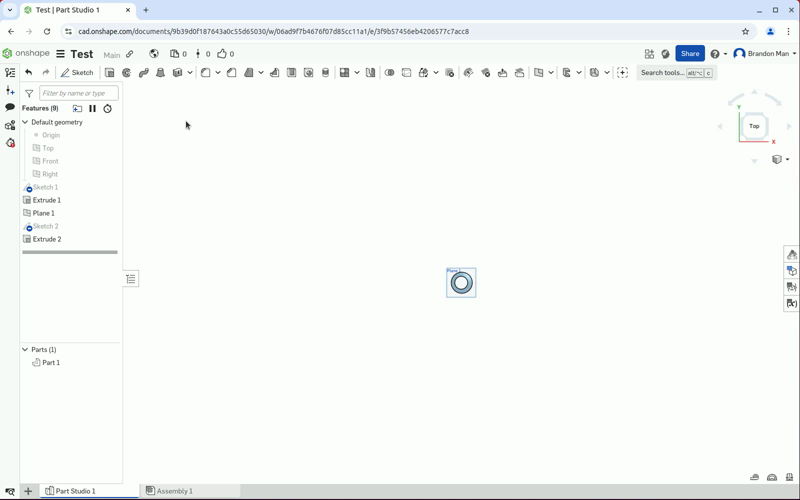
key(shift+h)
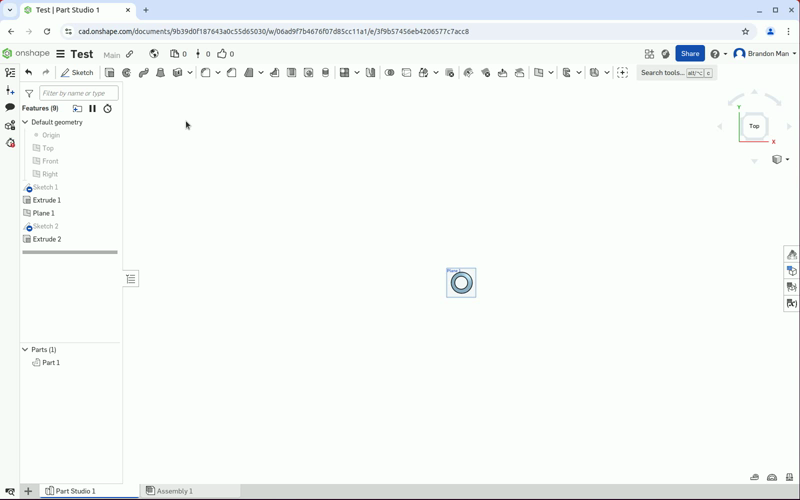
key(shift+h)
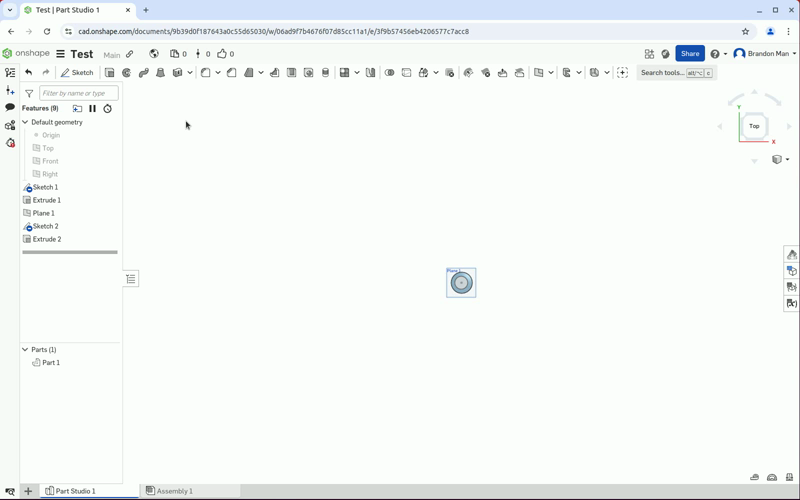
key(shift+7)
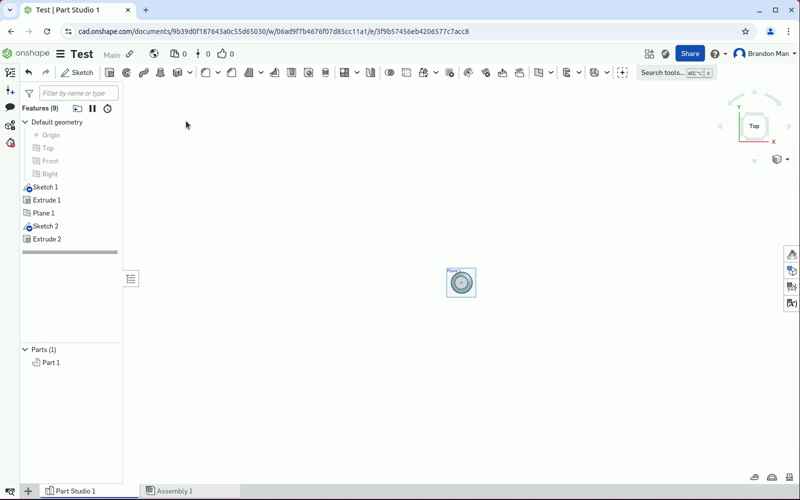
key(up, 3)
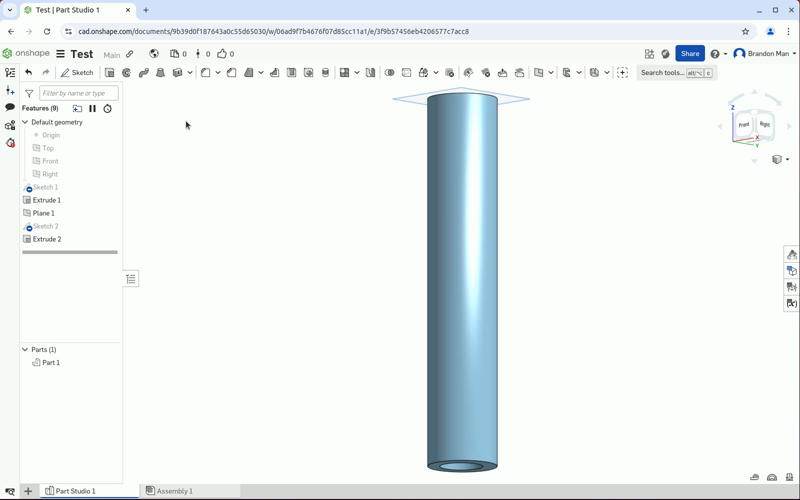
key(left, 3)
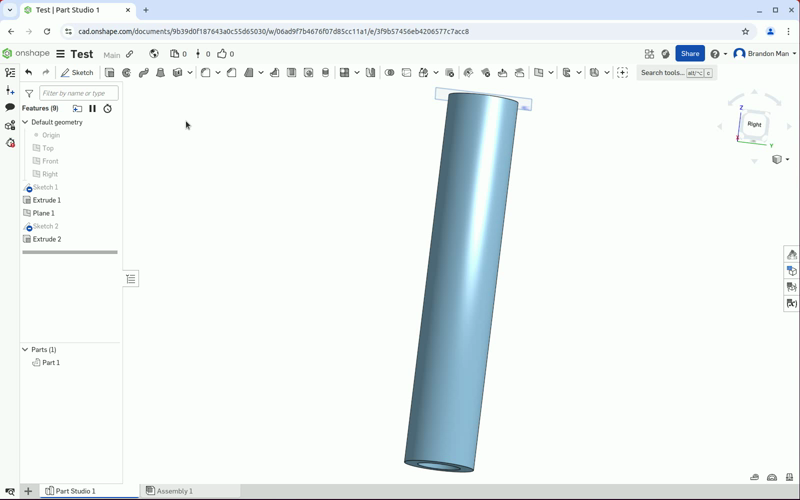
key(right, 3)
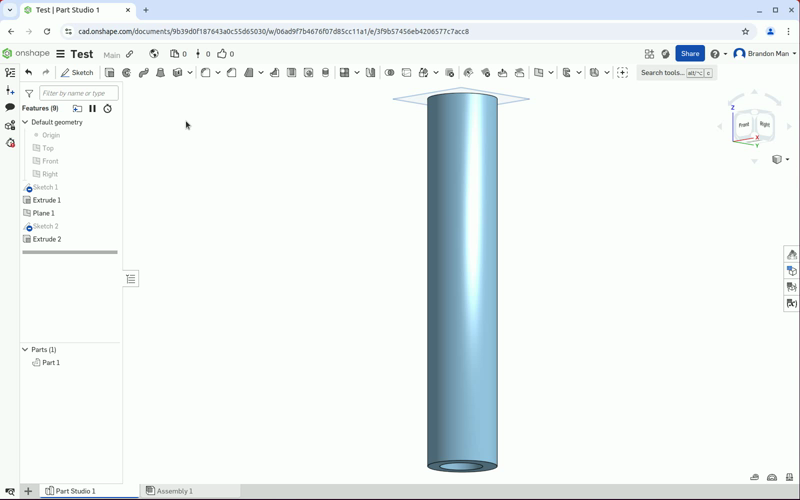
key(down, 3)
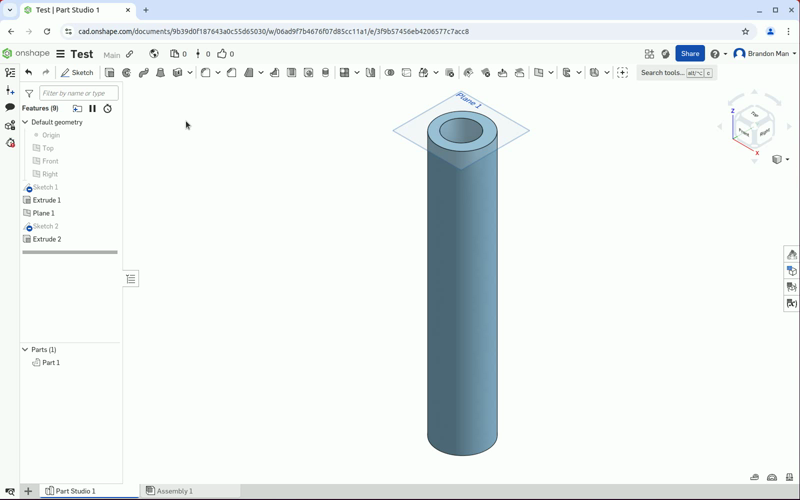
mouse_move(73, 189)
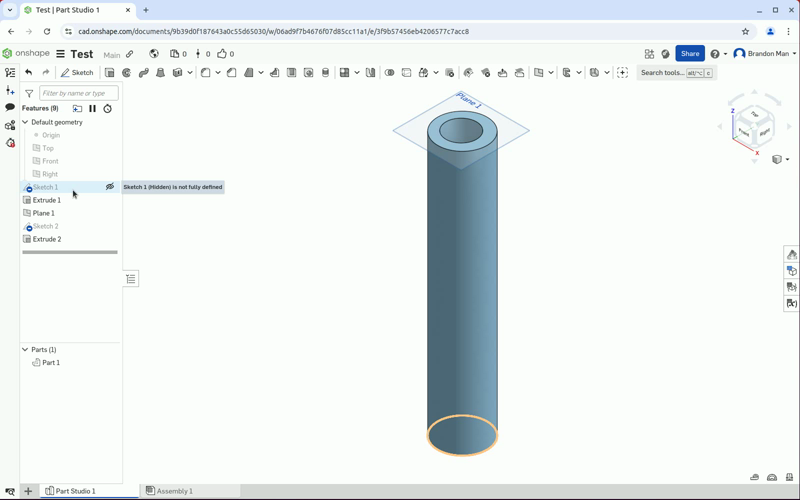
click(73, 189)